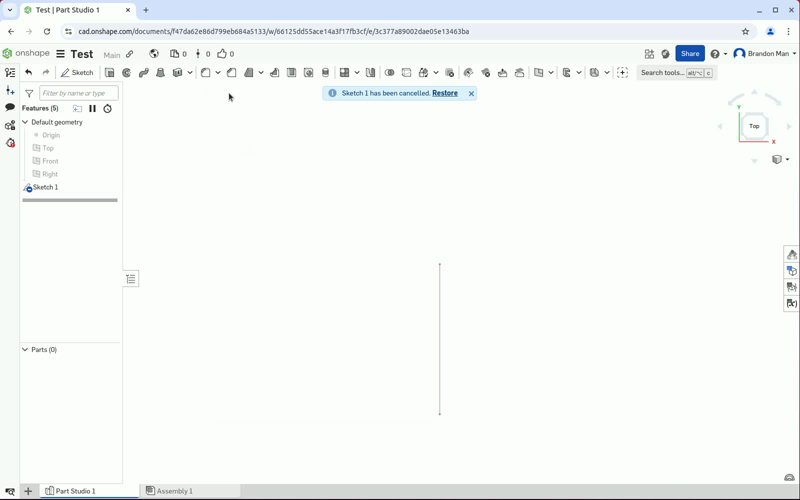
key(shift+h)
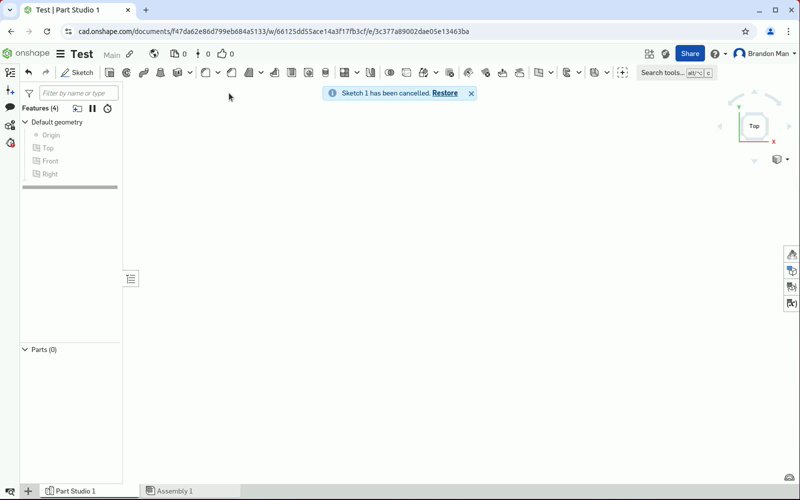
mouse_move(73, 352)
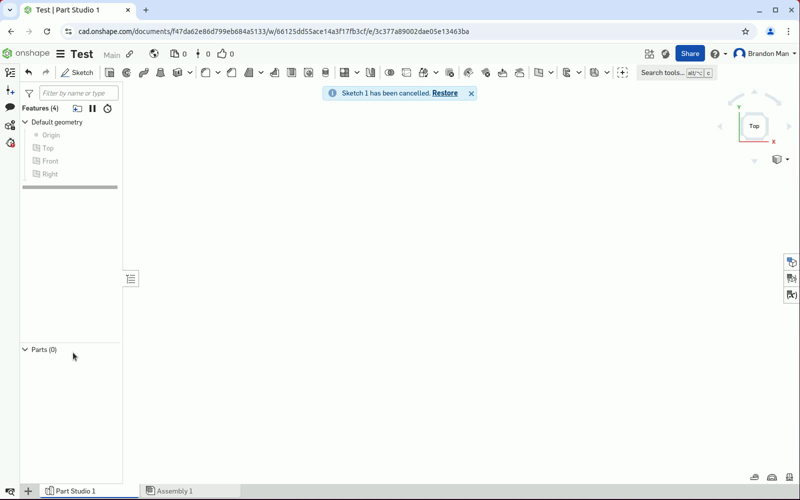
key(y)
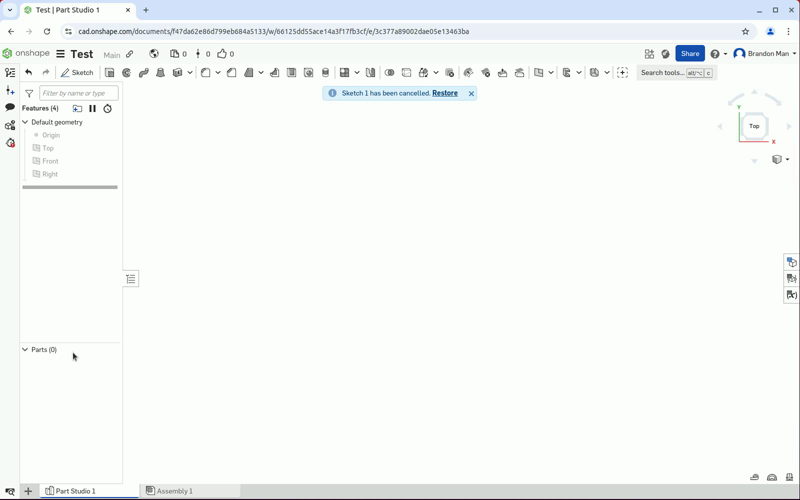
key(shift+p)
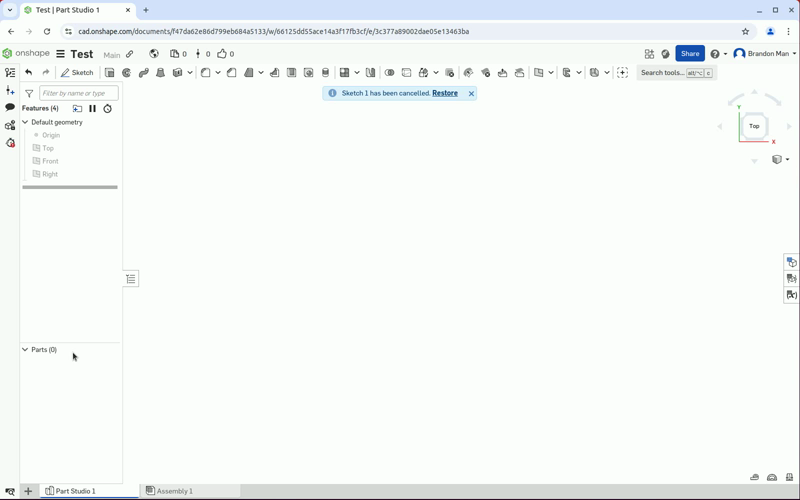
key(space)
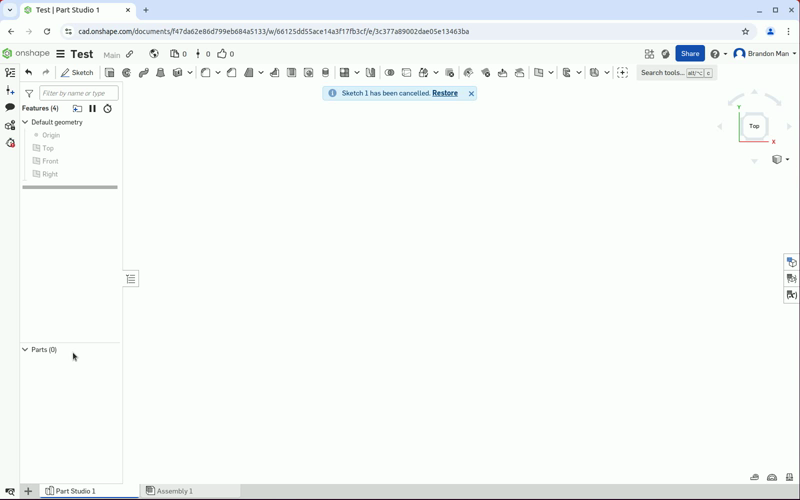
key_down(shift)
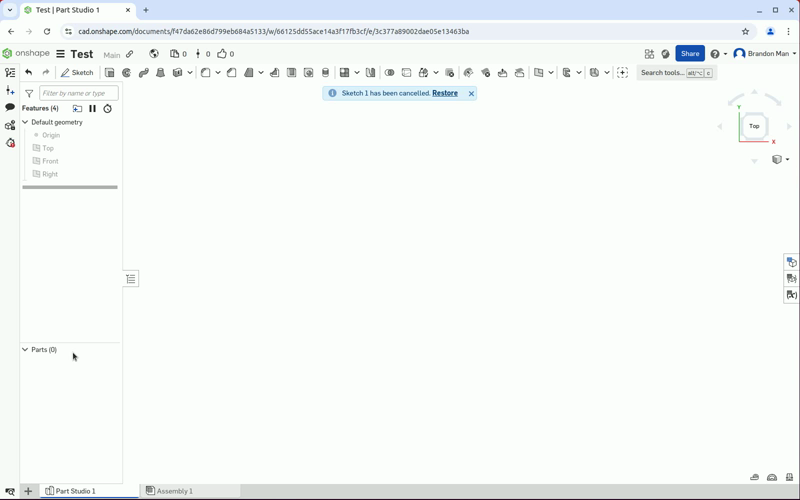
key(up)
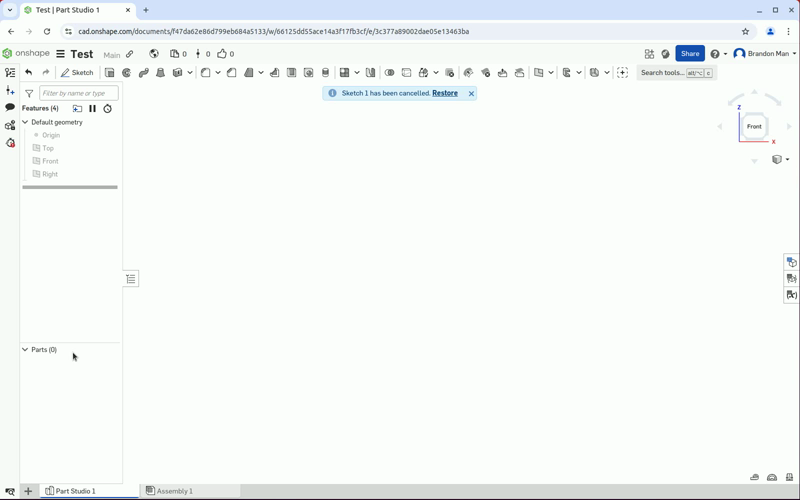
key_up(shift)
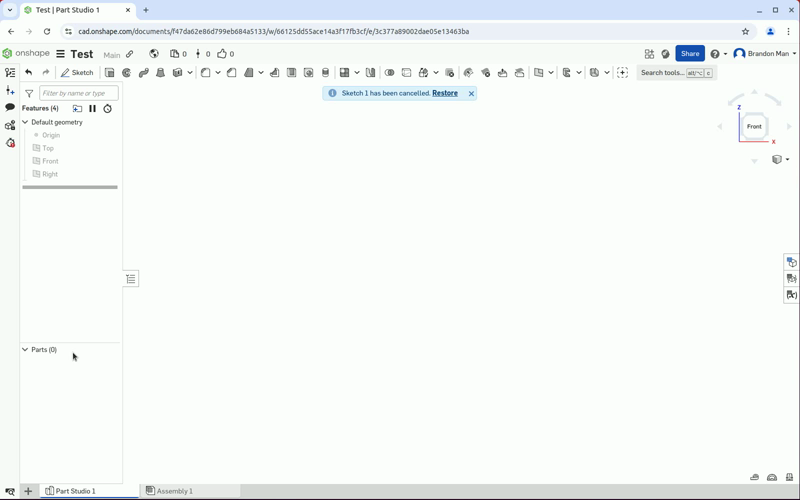
mouse_move(73, 352)
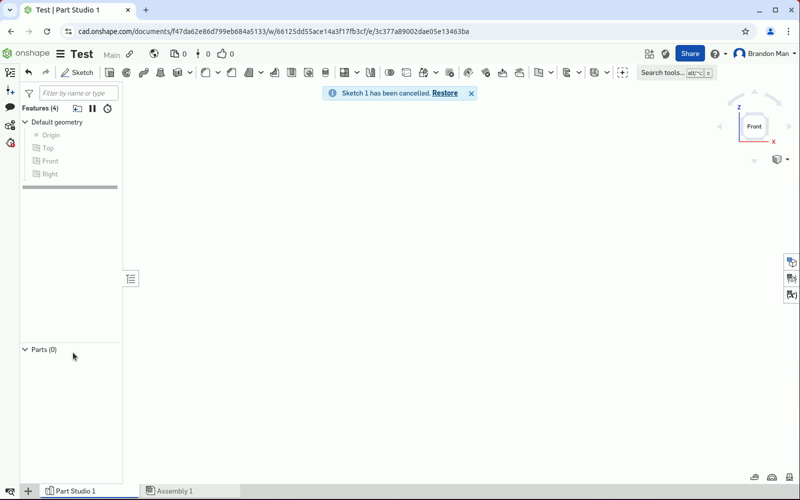
key(shift+y)
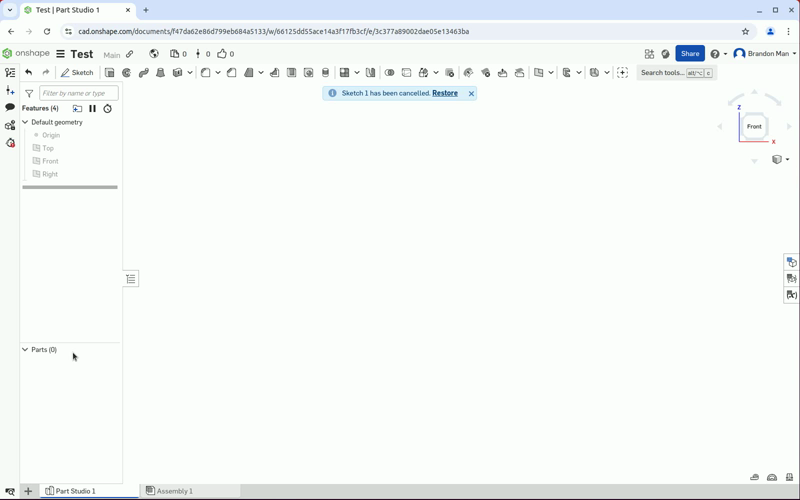
key(shift+s)
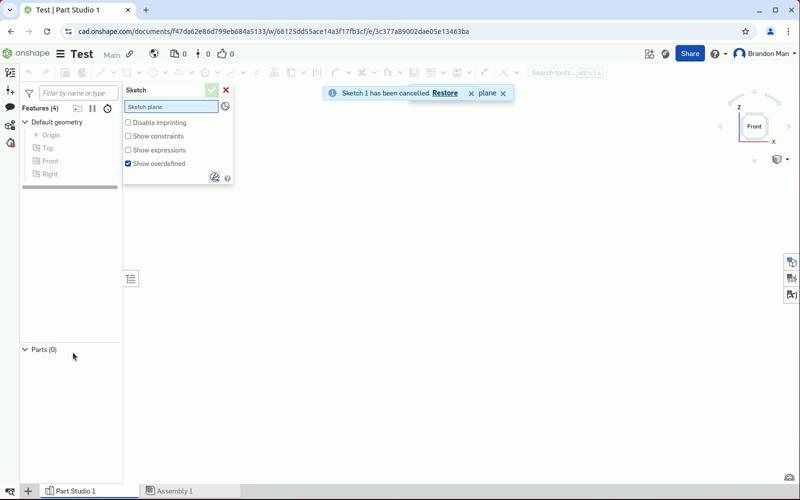
mouse_move(73, 163)
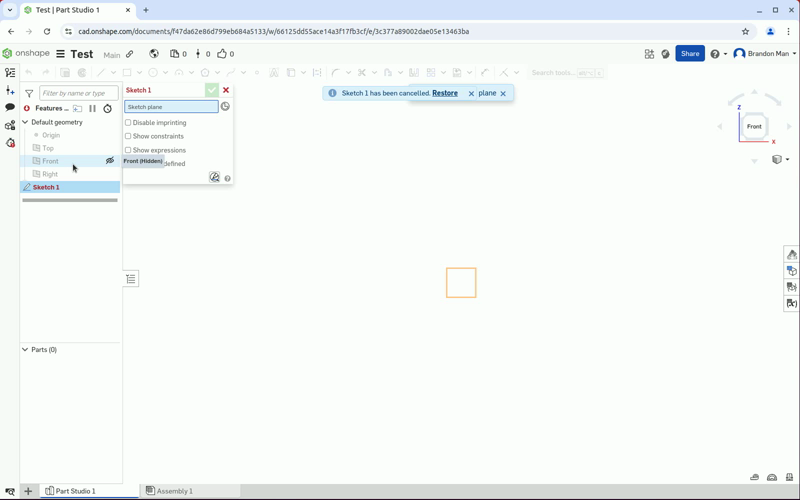
click(73, 163)
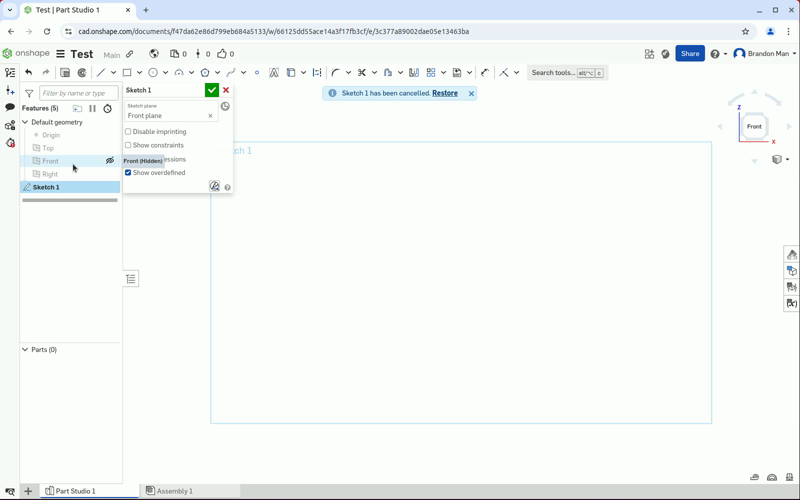
mouse_move(73, 352)
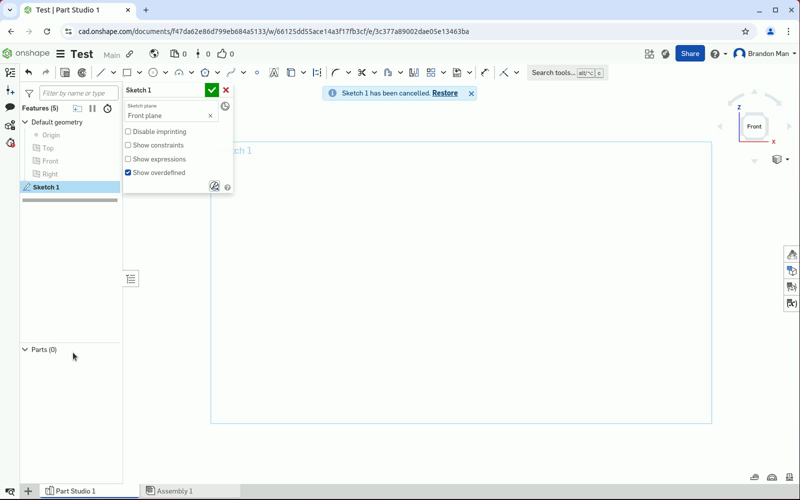
key(y)
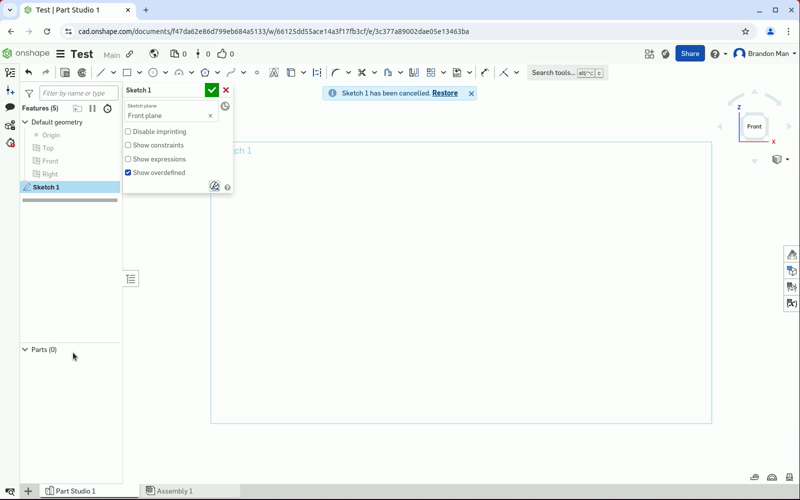
key(l)
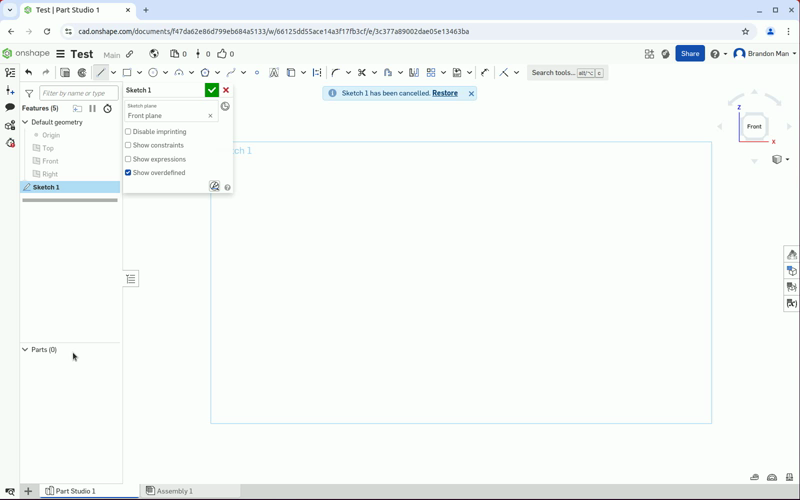
key_down(shift)
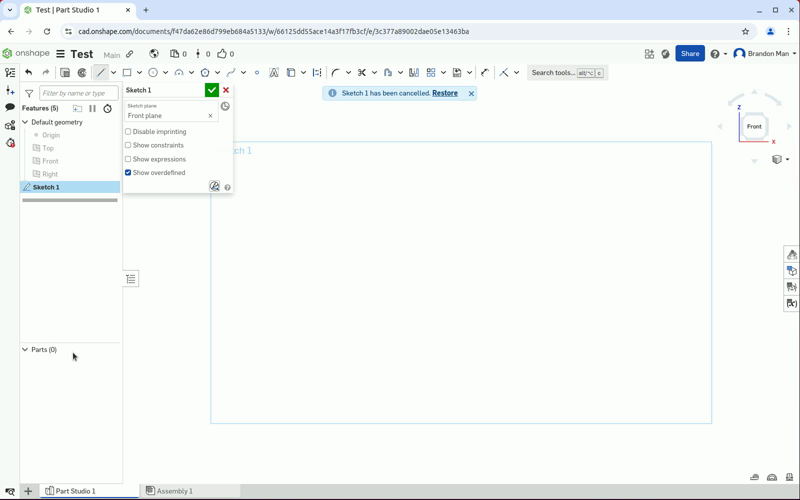
mouse_move(348, 312)
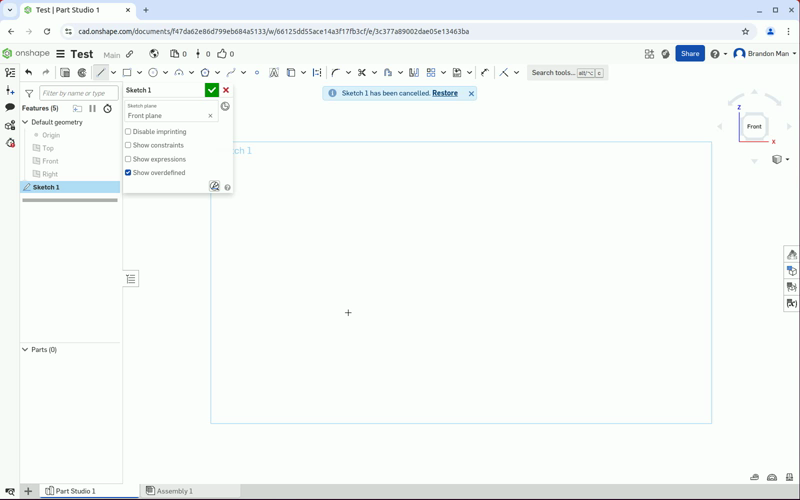
click(348, 312)
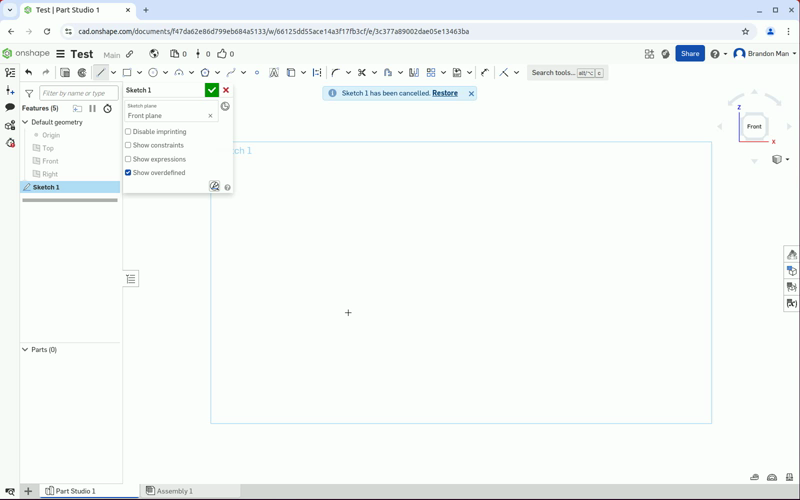
key_up(shift)
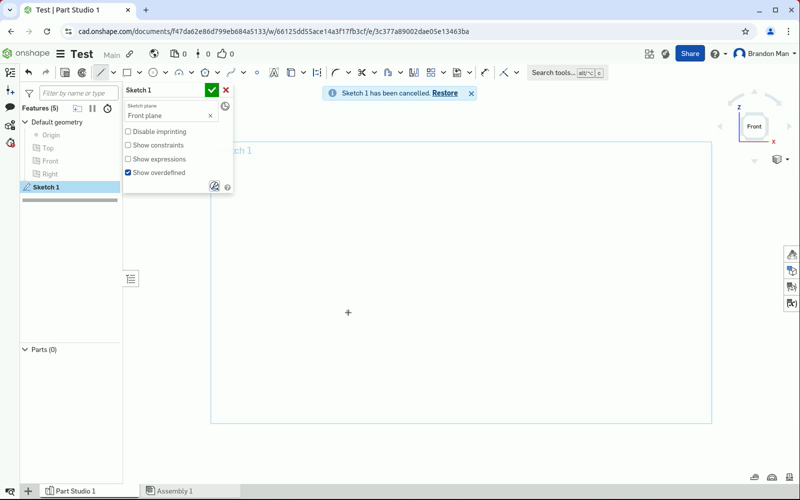
key_down(shift)
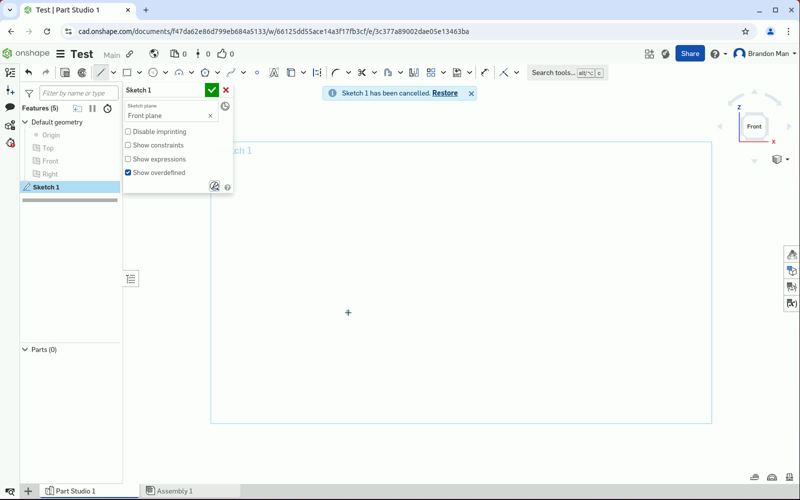
mouse_move(488, 312)
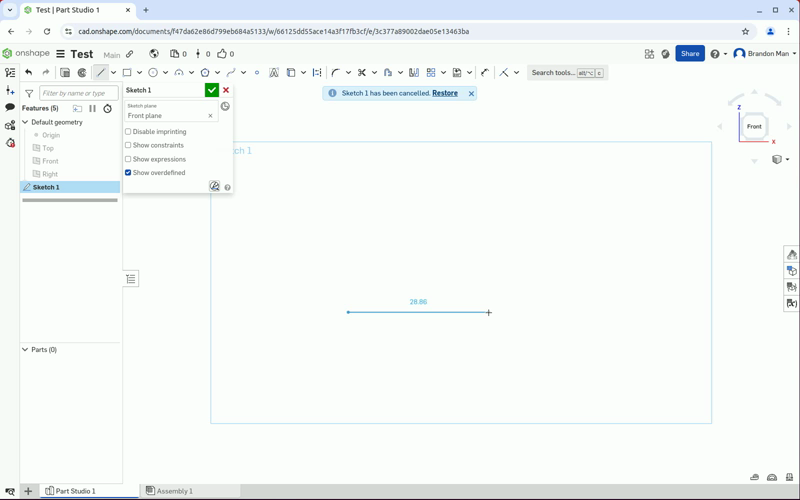
click(488, 312)
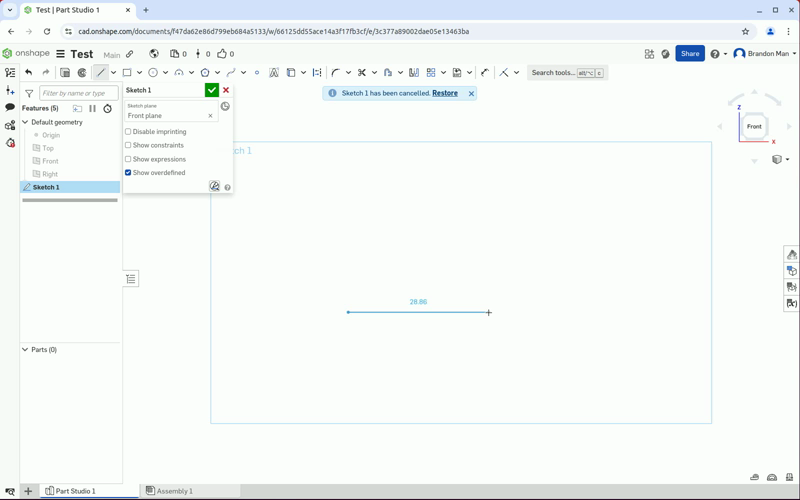
key_up(shift)
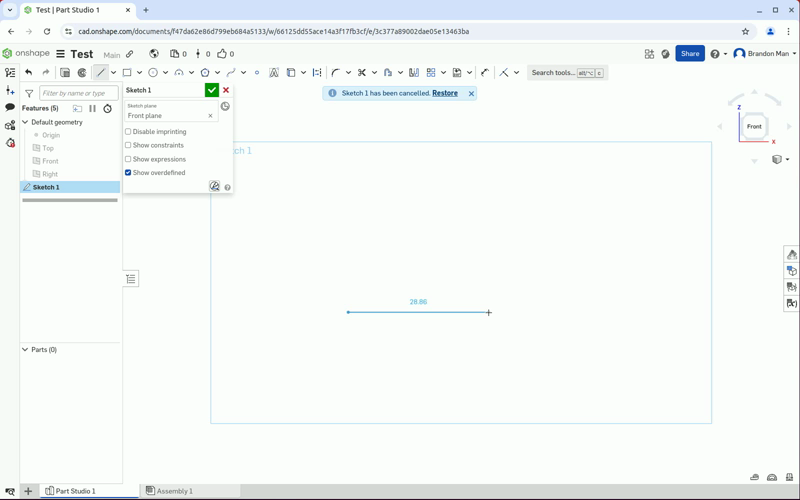
key_down(shift)
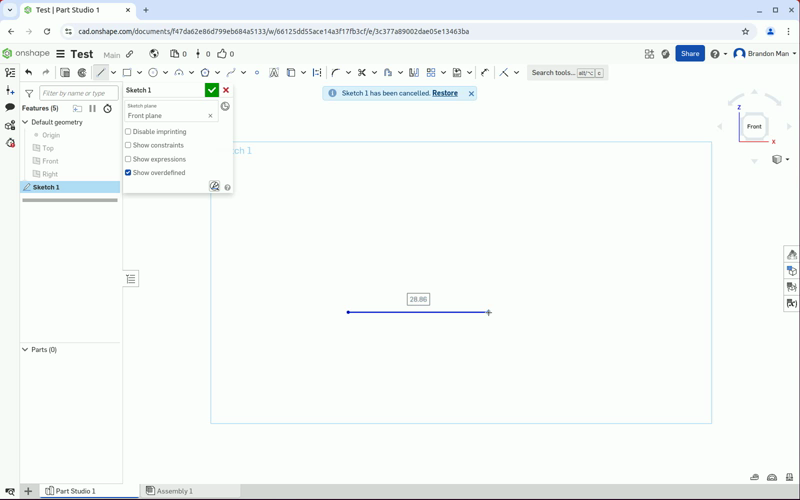
mouse_move(488, 171)
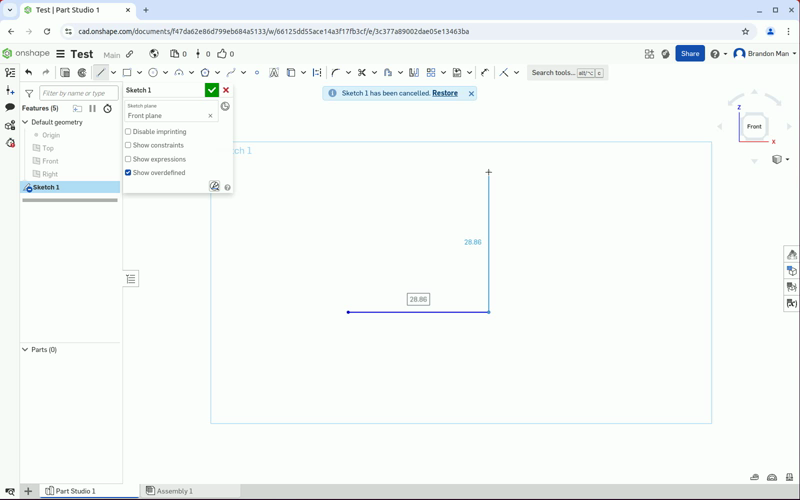
click(488, 171)
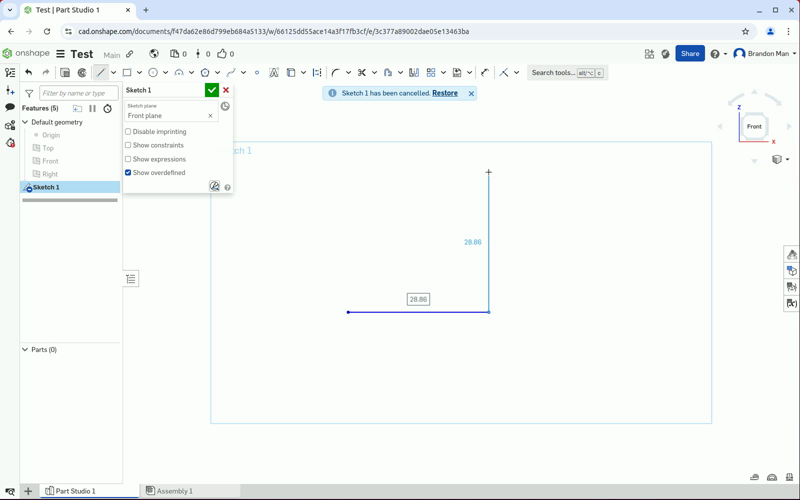
key_up(shift)
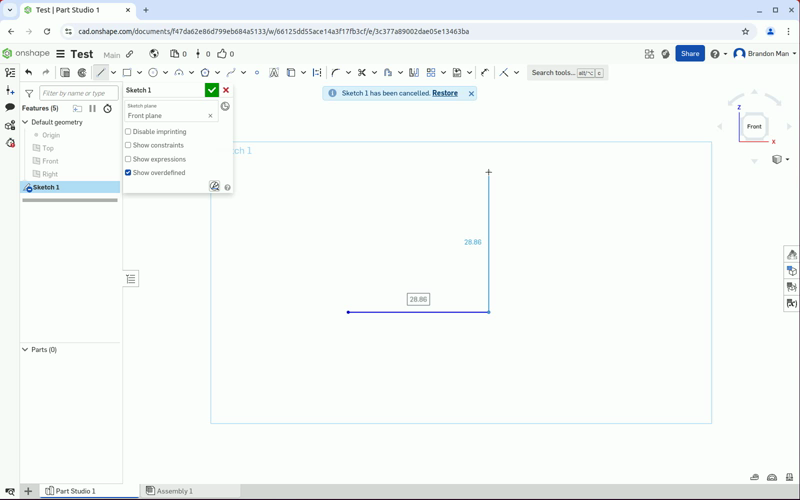
key_down(shift)
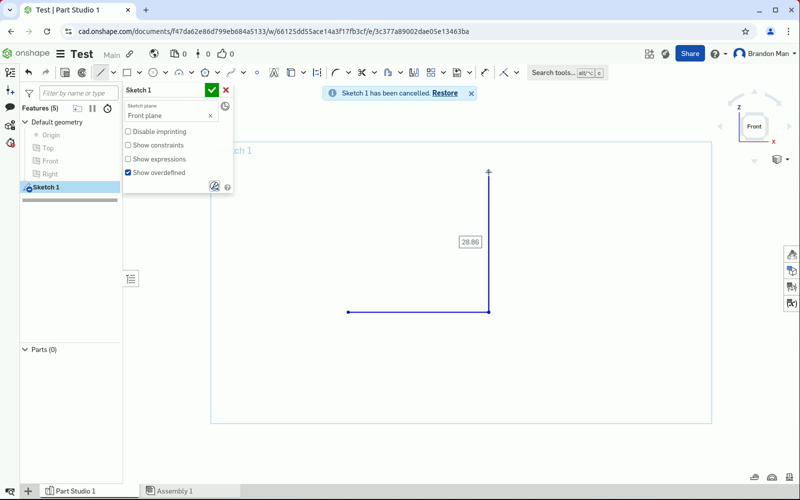
mouse_move(348, 171)
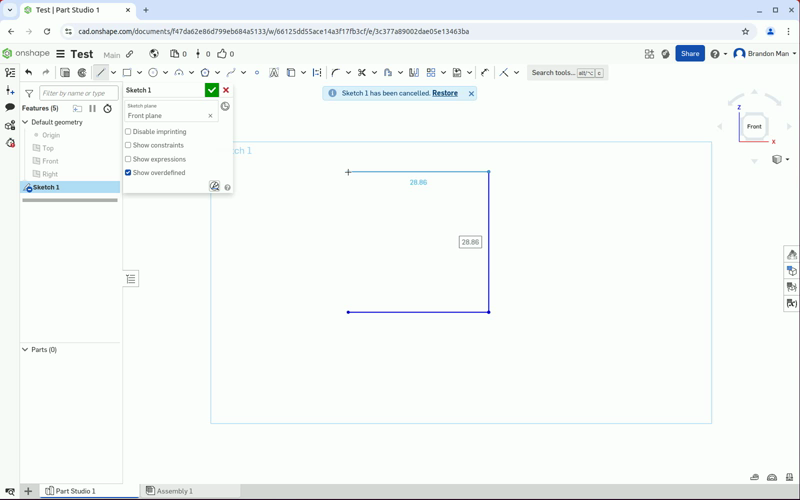
click(348, 171)
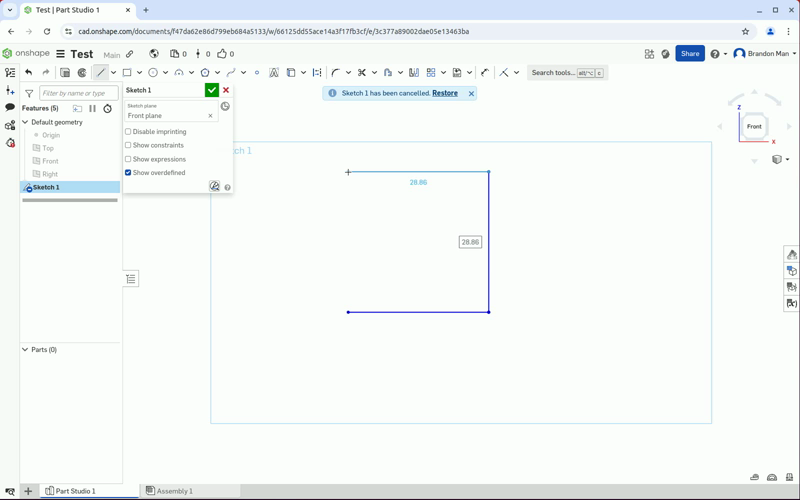
key_up(shift)
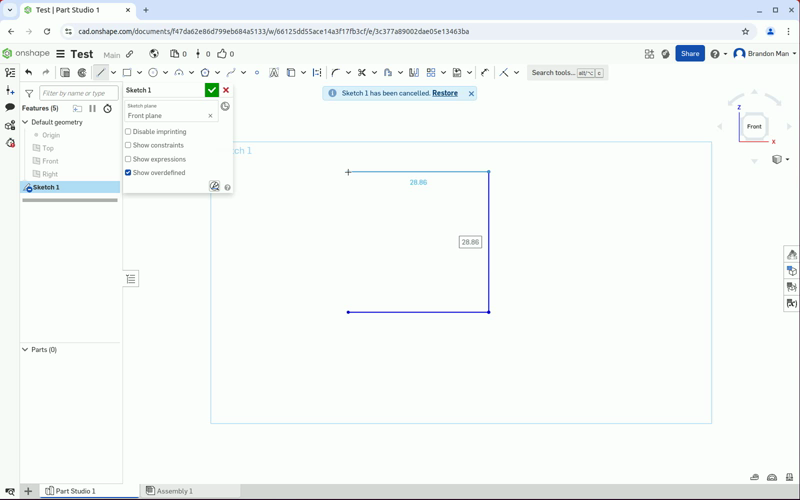
key_down(shift)
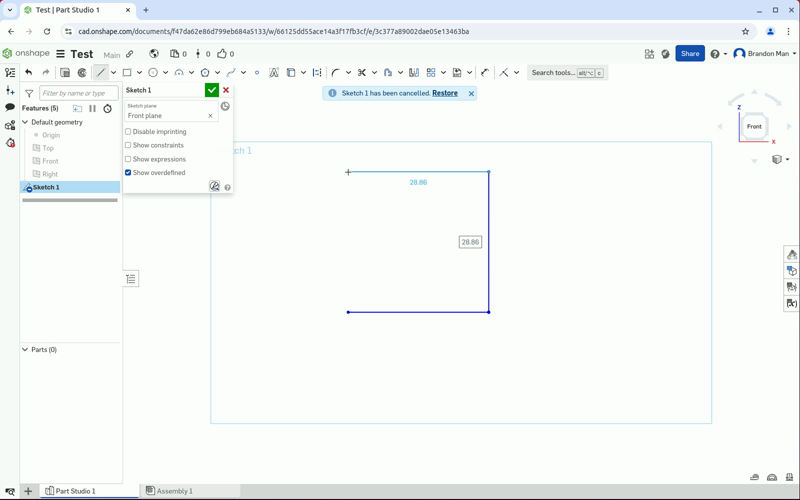
mouse_move(348, 312)
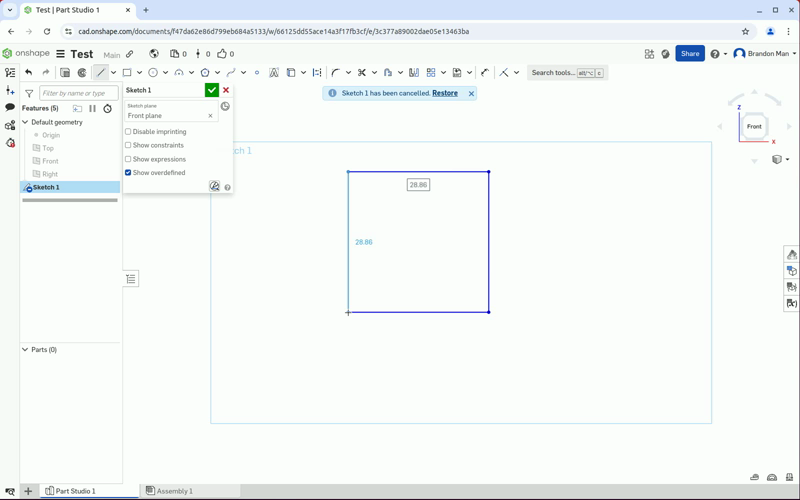
key_up(shift)
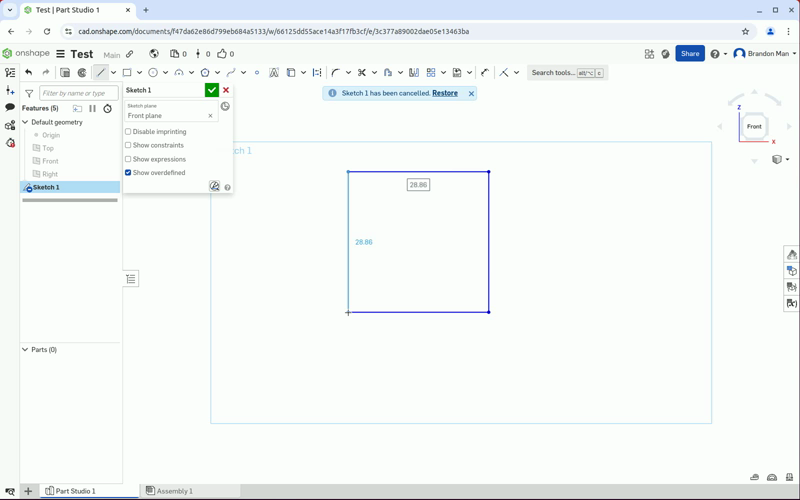
click(348, 312)
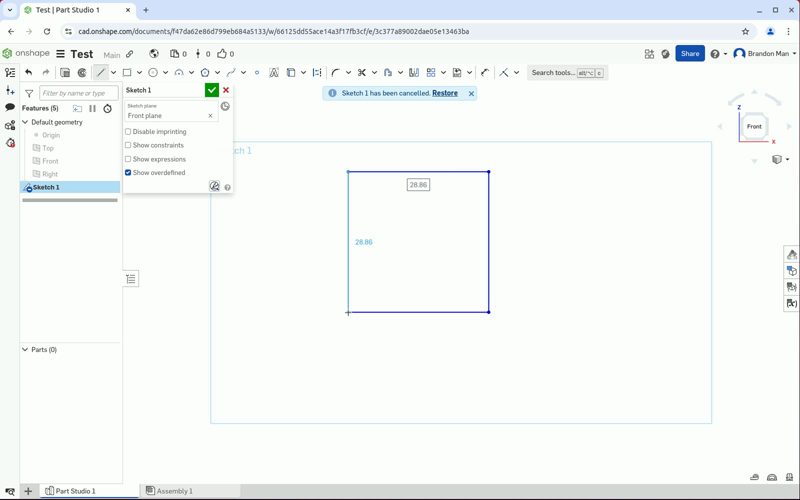
key(esc)
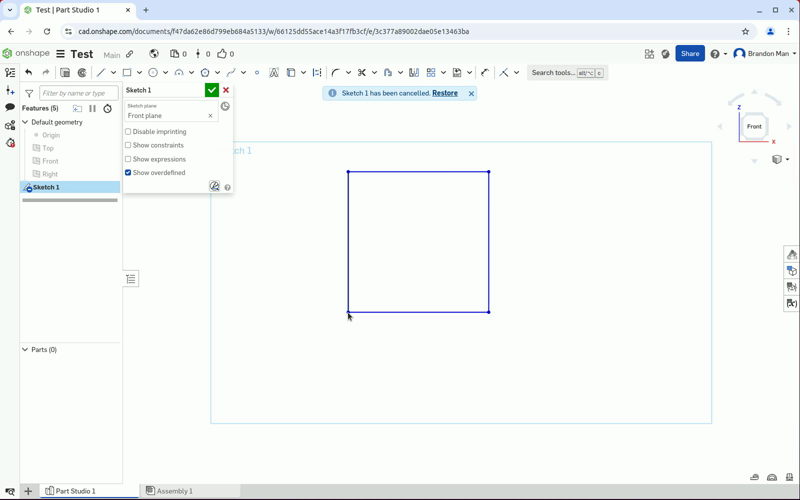
mouse_move(389, 249)
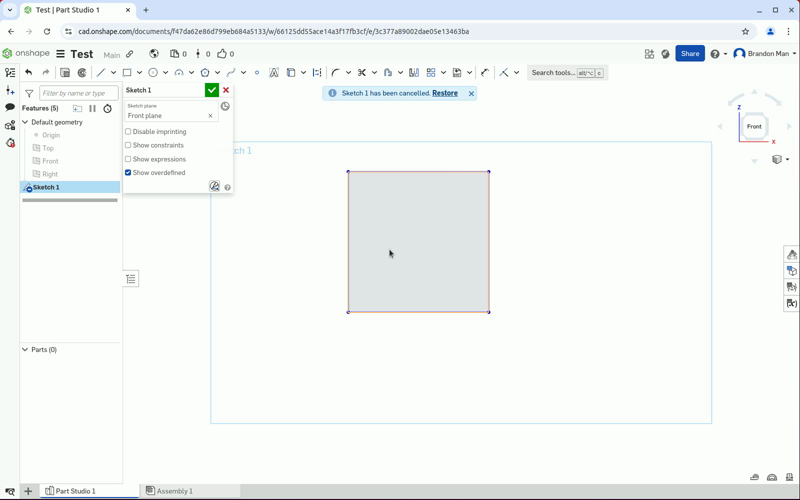
click(389, 249)
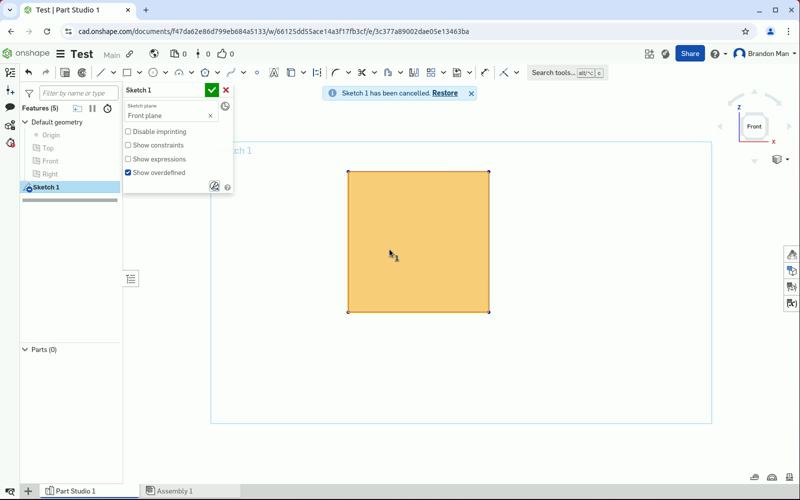
mouse_move(73, 352)
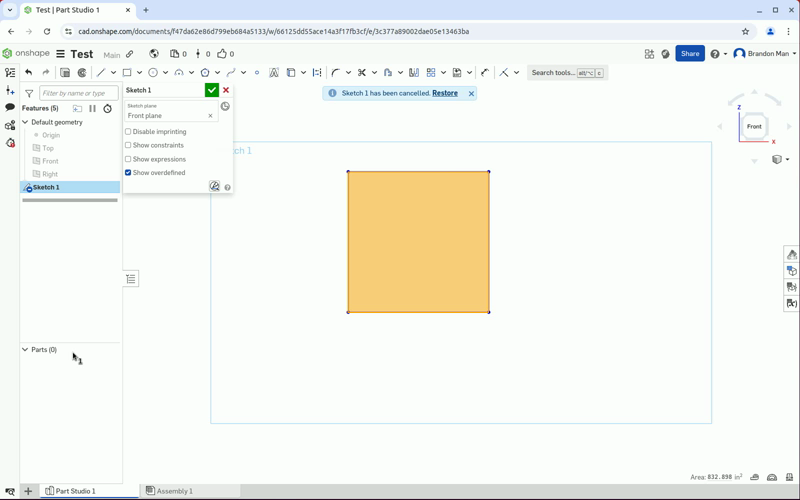
key(shift+y)
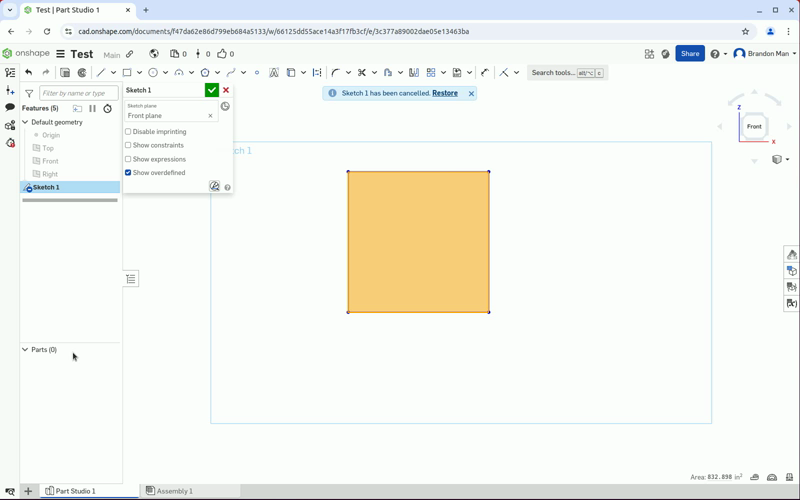
key(shift+e)
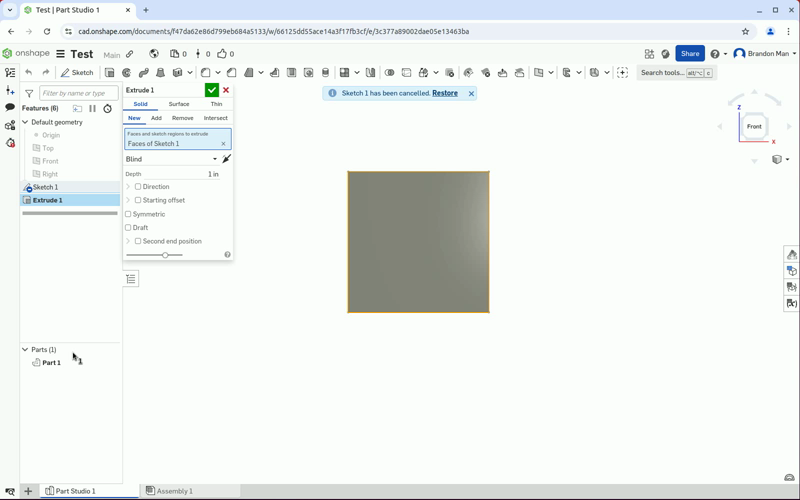
mouse_move(143, 106)
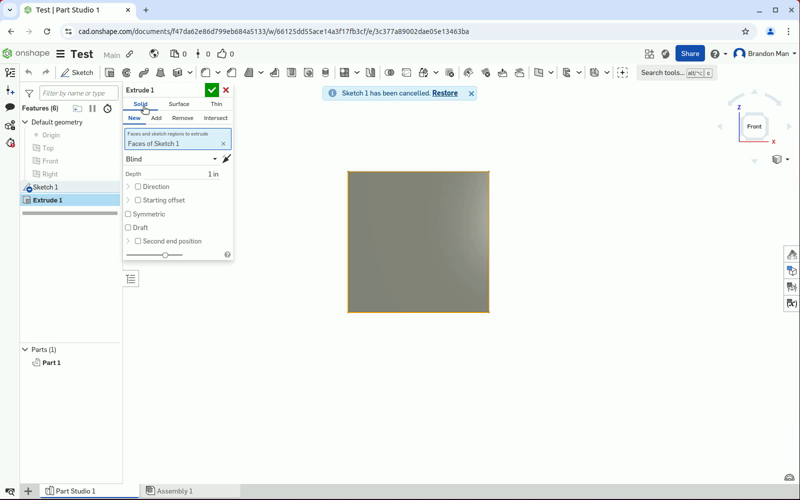
click(143, 106)
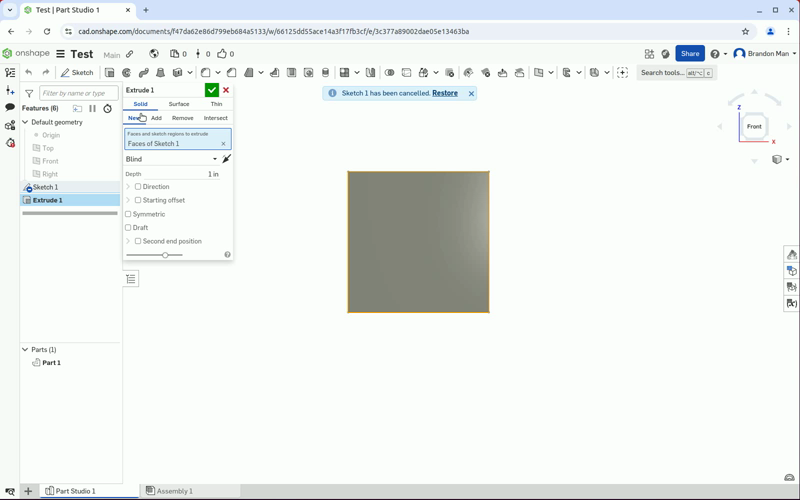
mouse_move(137, 120)
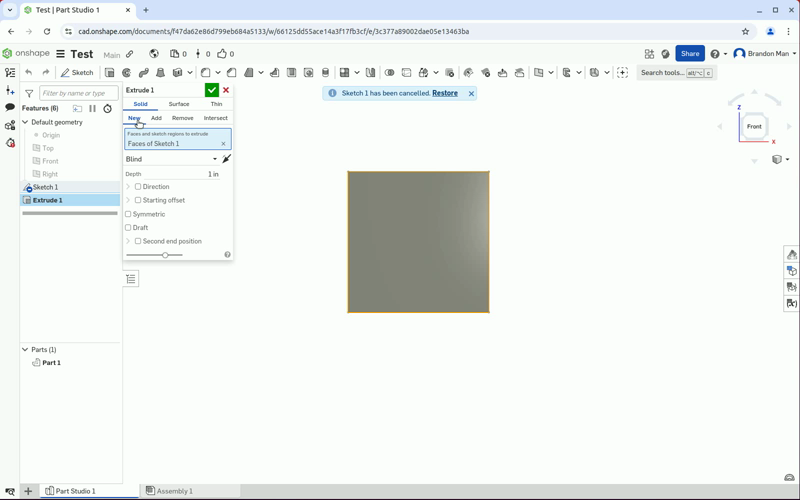
click(137, 120)
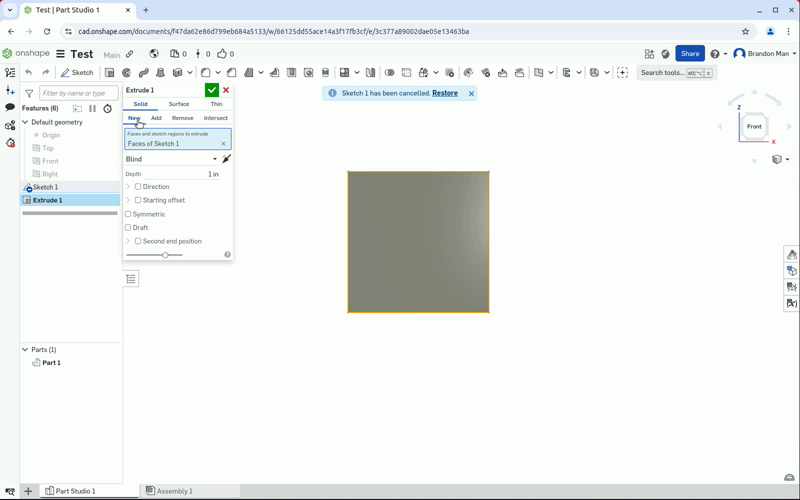
key(tab, 4)
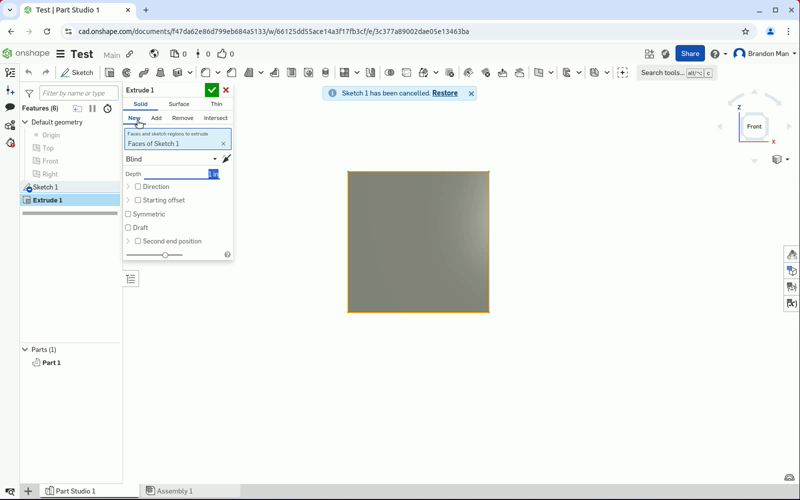
text(-14.443)
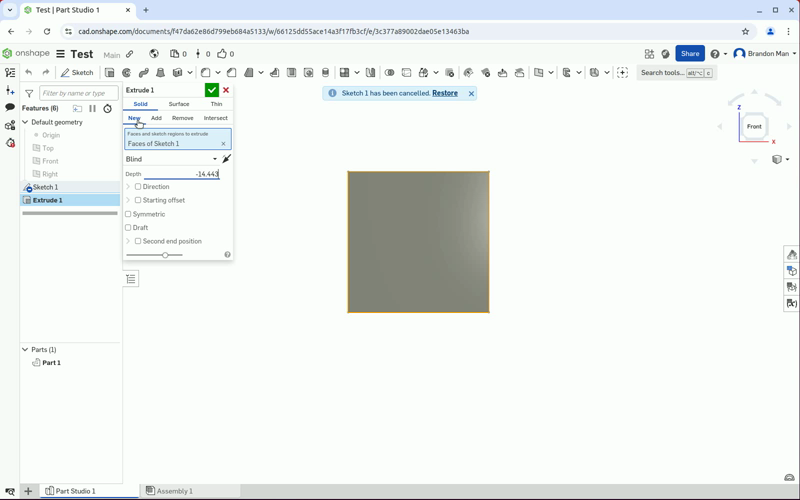
key(enter)
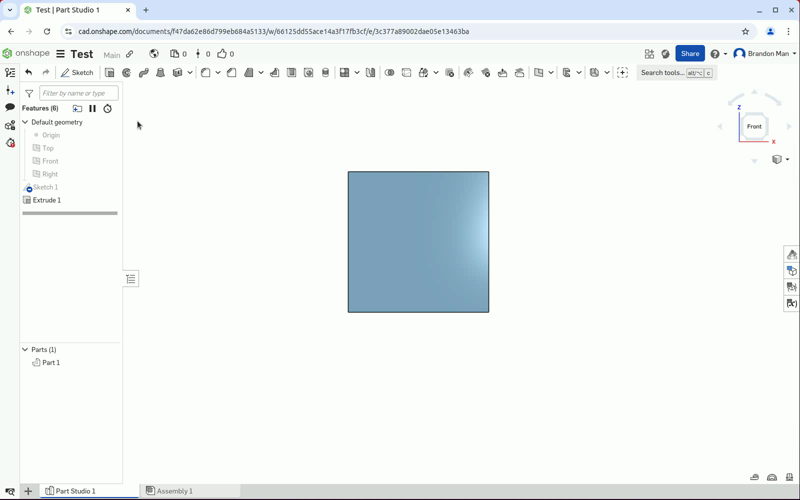
key(shift+h)
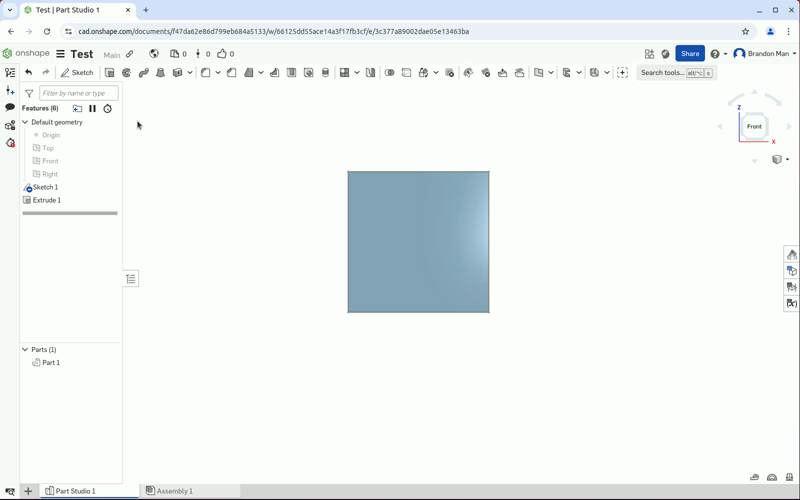
key(shift+h)
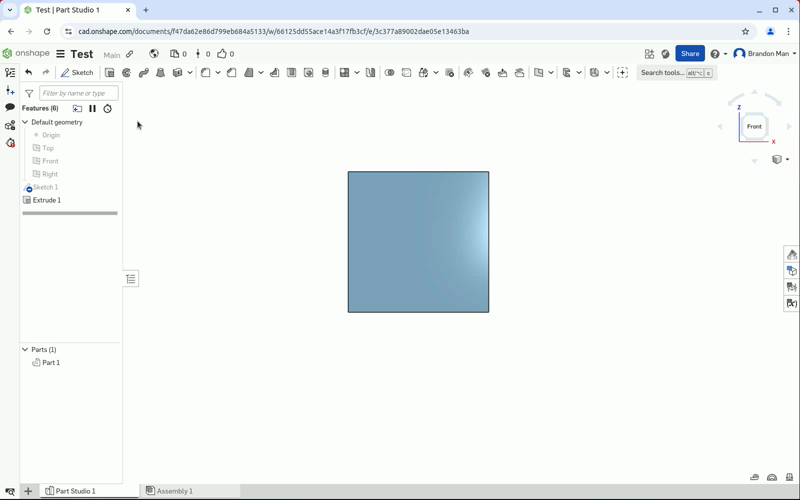
mouse_move(73, 189)
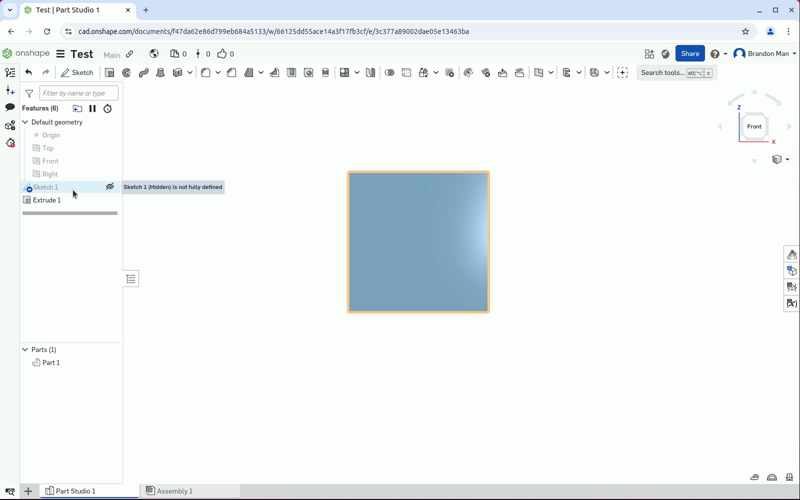
click(73, 189)
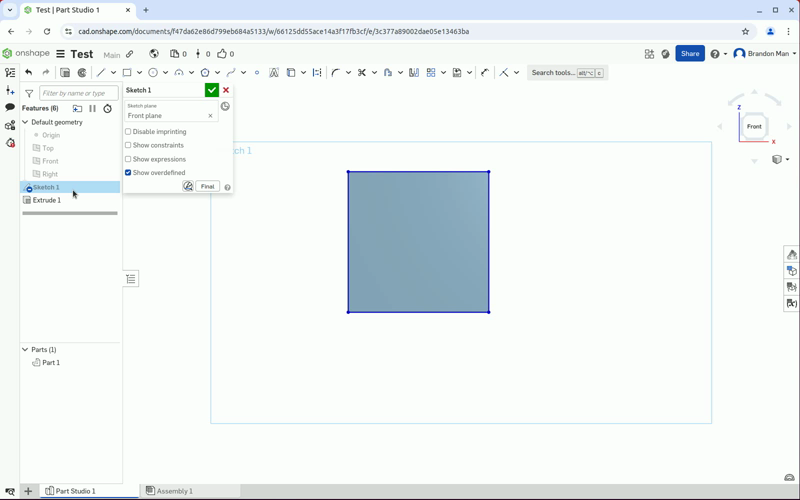
mouse_move(229, 92)
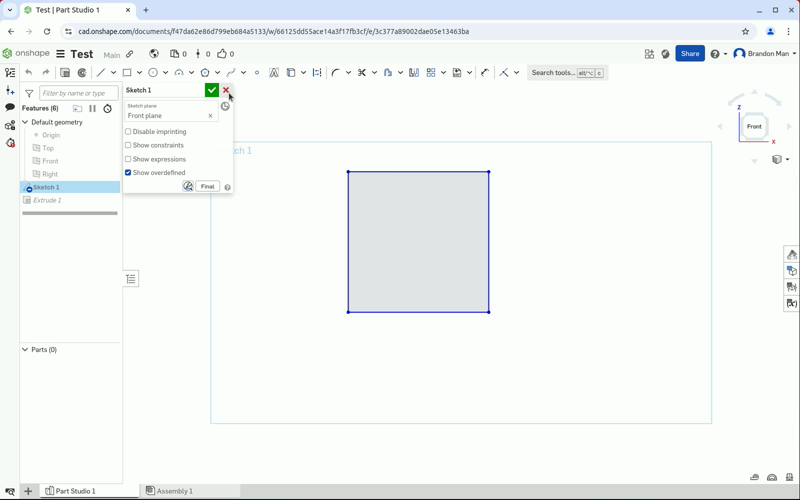
click(229, 92)
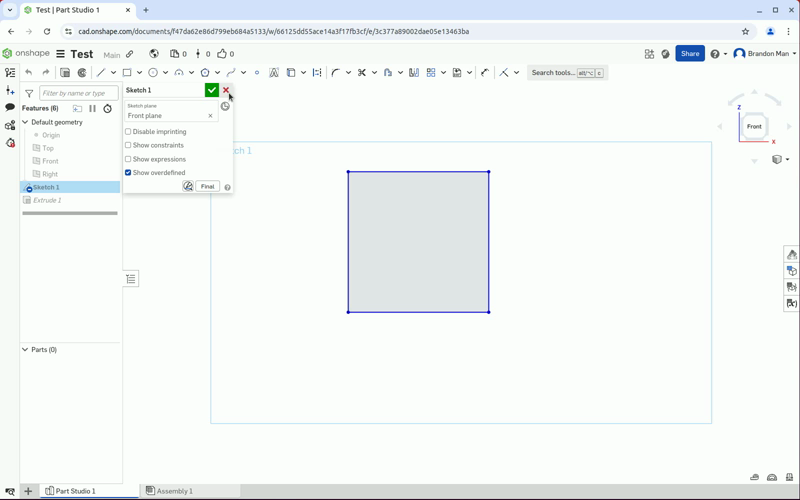
key(shift+s)
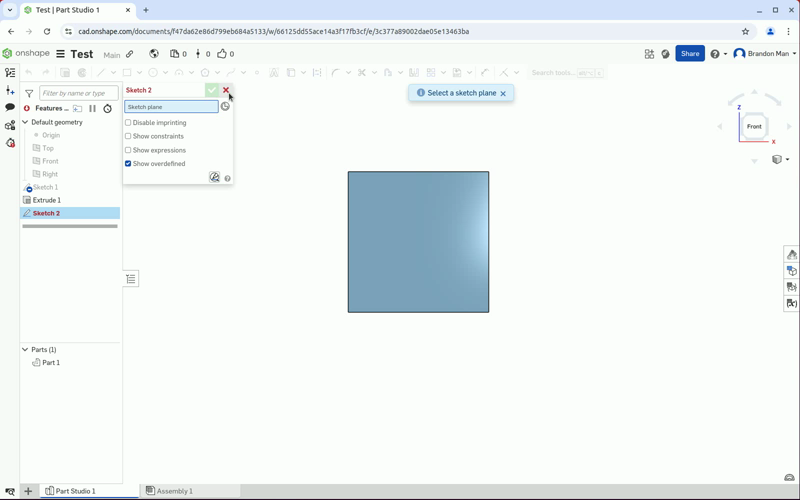
mouse_move(73, 163)
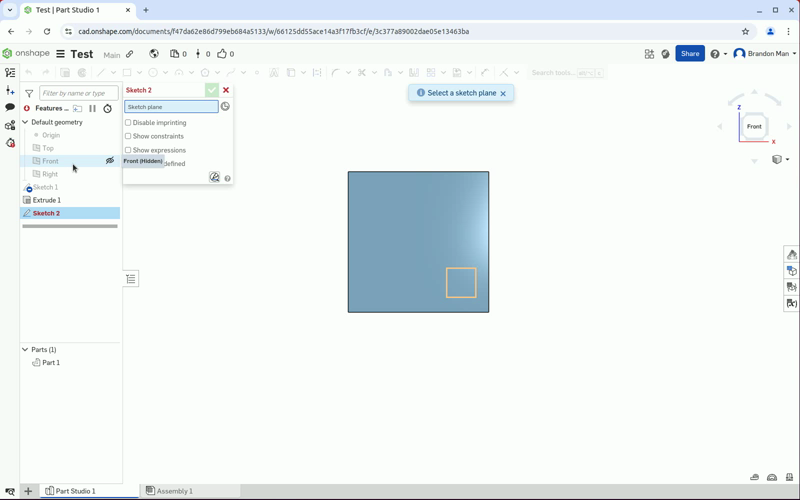
click(73, 163)
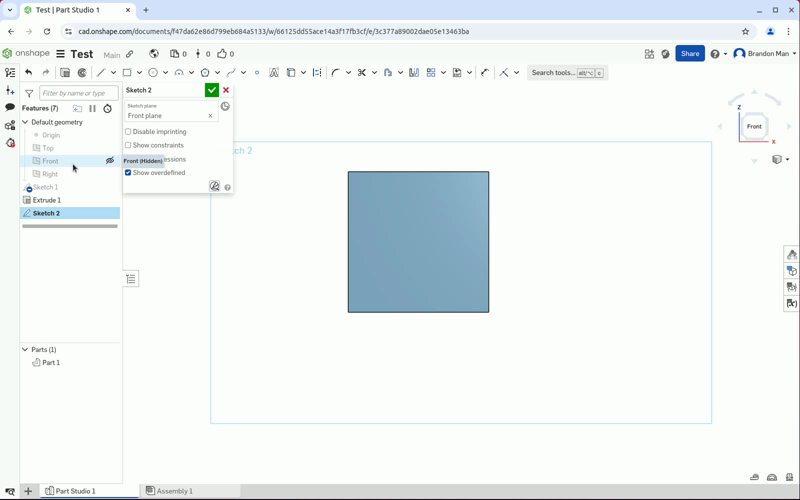
mouse_move(73, 352)
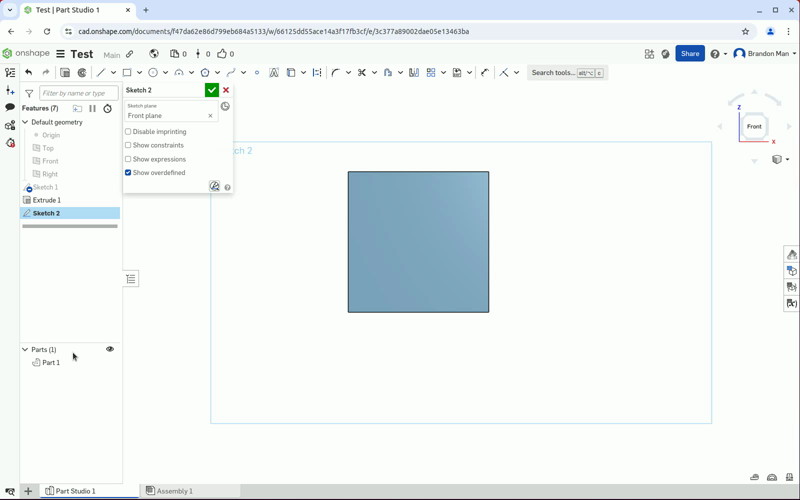
key(y)
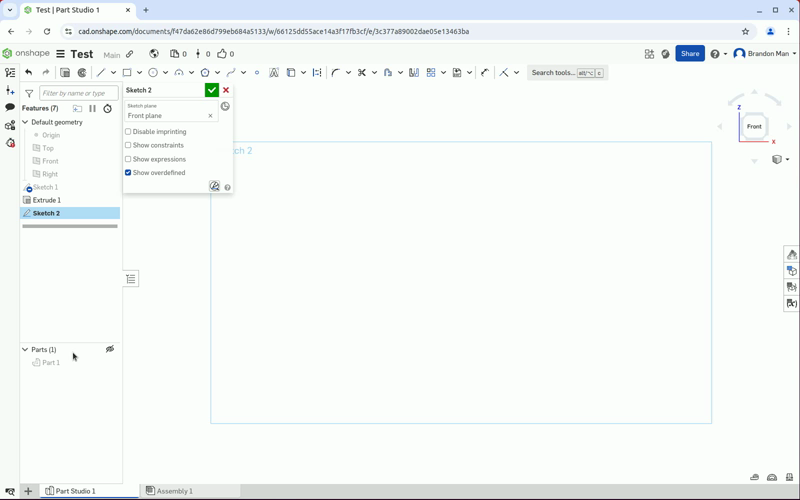
key(l)
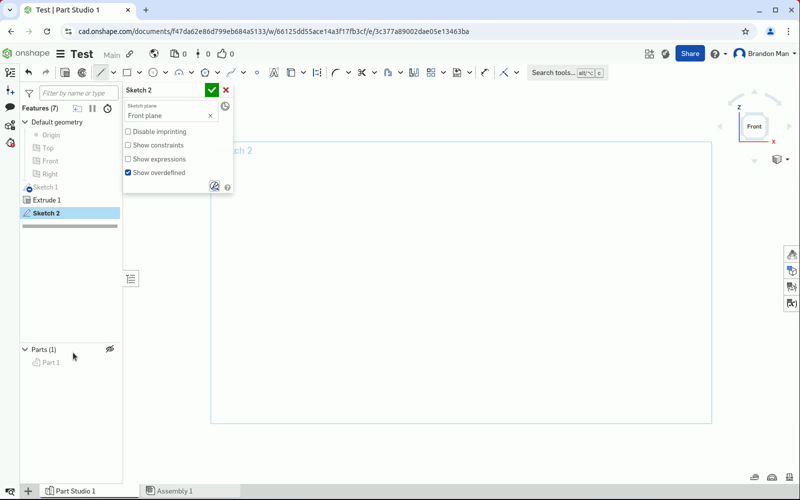
key_down(shift)
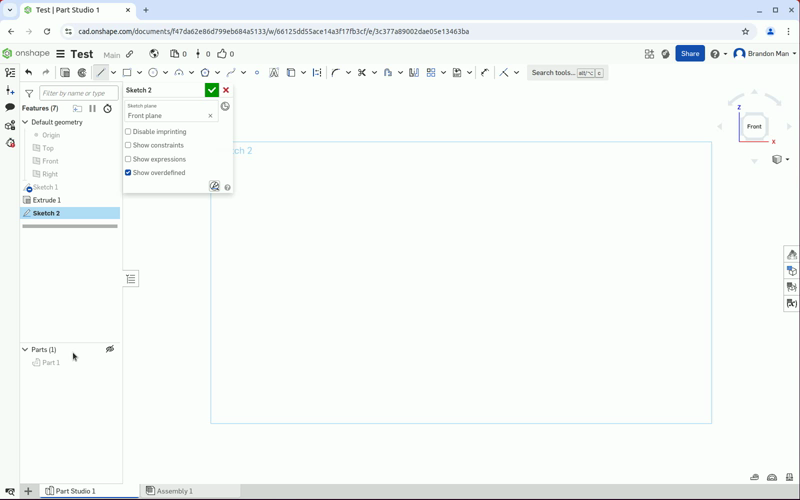
mouse_move(348, 312)
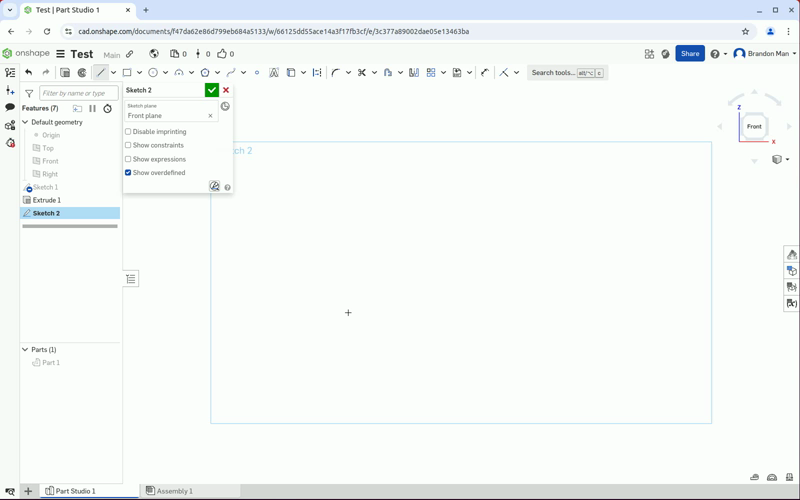
click(348, 312)
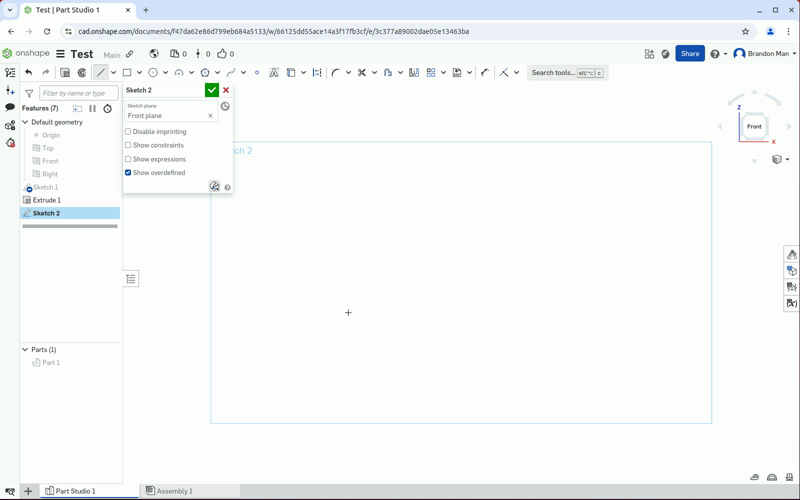
key_up(shift)
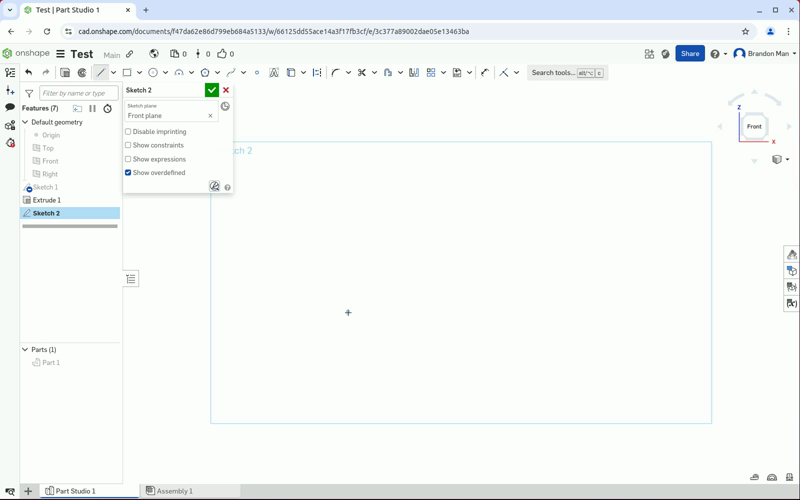
key_down(shift)
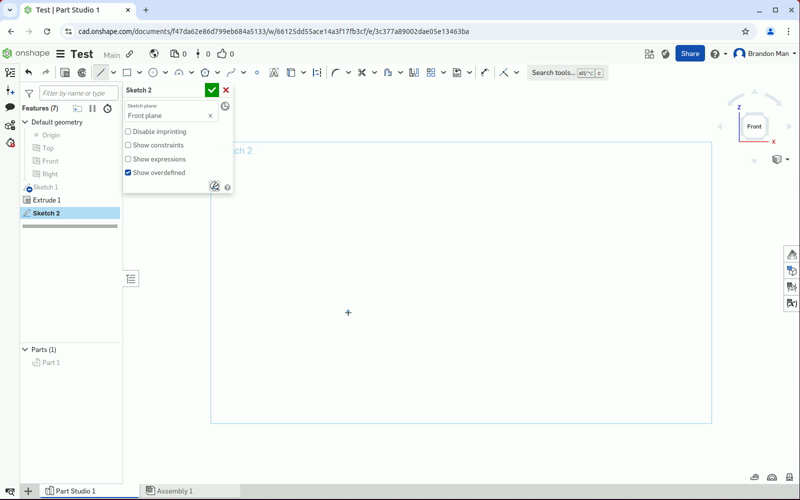
mouse_move(488, 312)
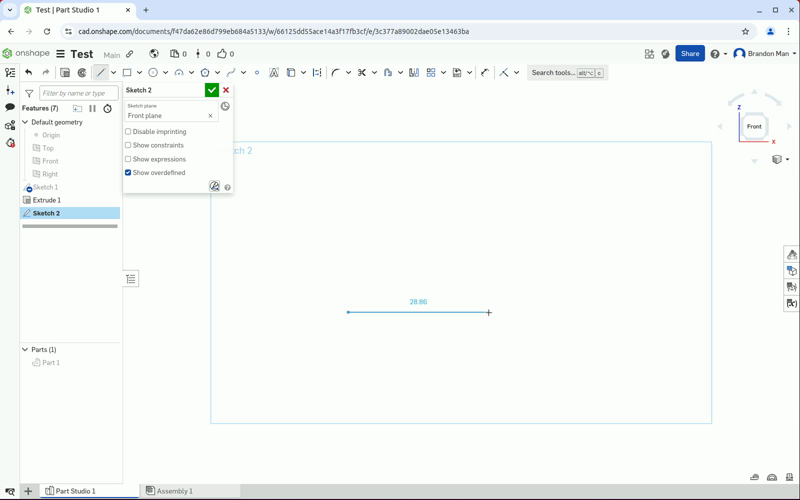
click(488, 312)
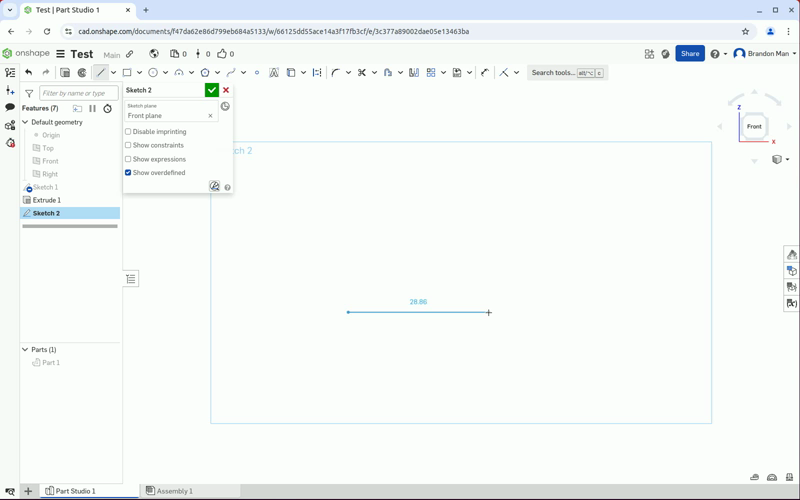
key_up(shift)
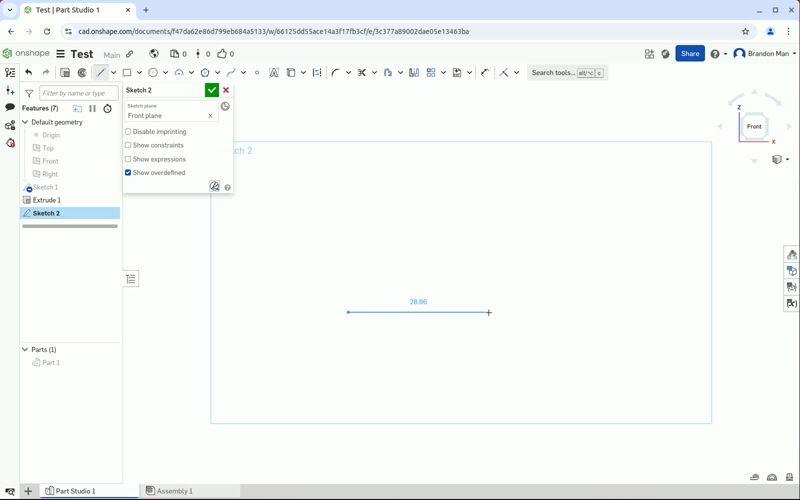
key_down(shift)
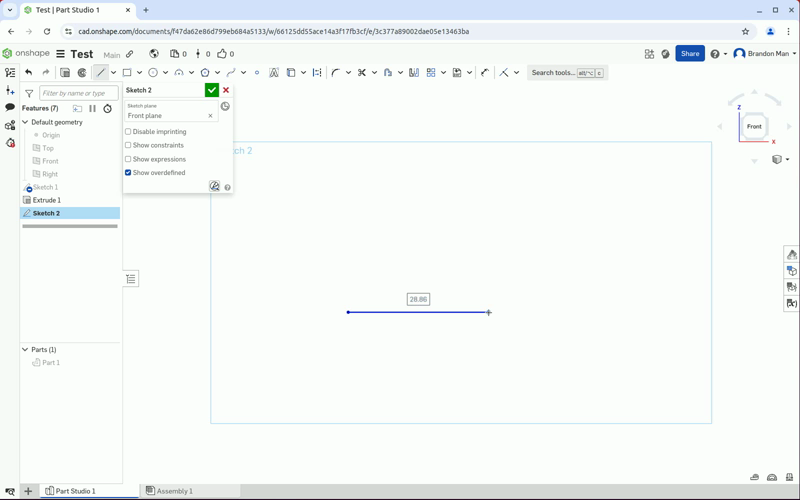
mouse_move(488, 241)
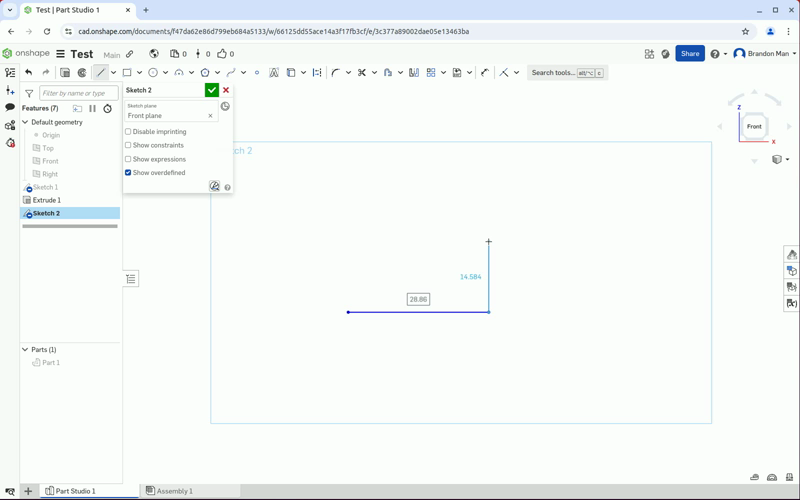
click(488, 241)
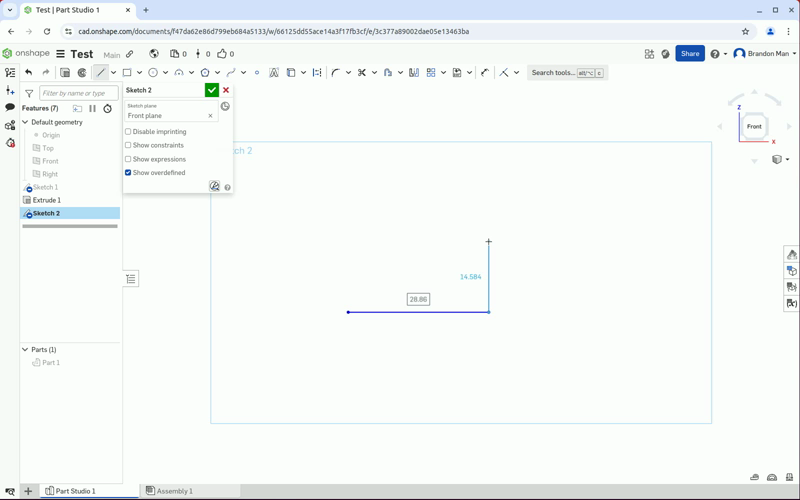
key_up(shift)
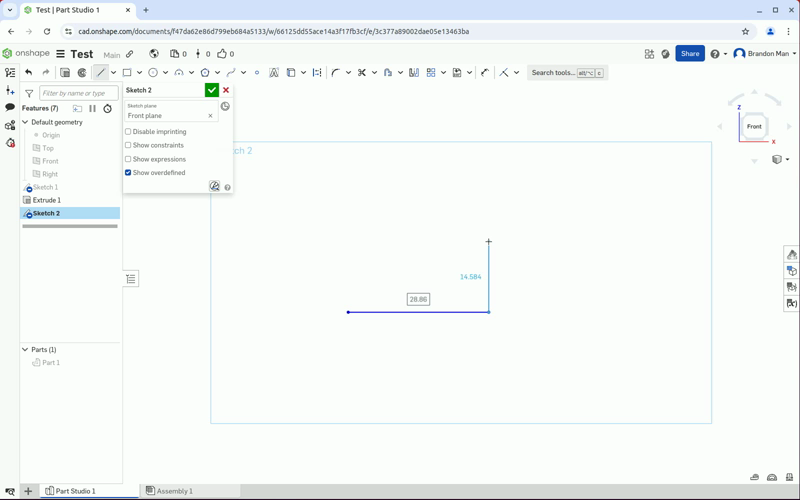
key_down(shift)
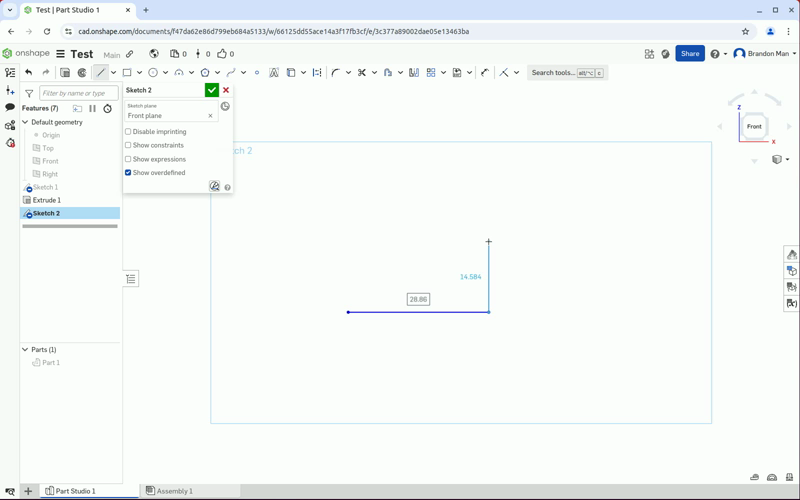
mouse_move(419, 241)
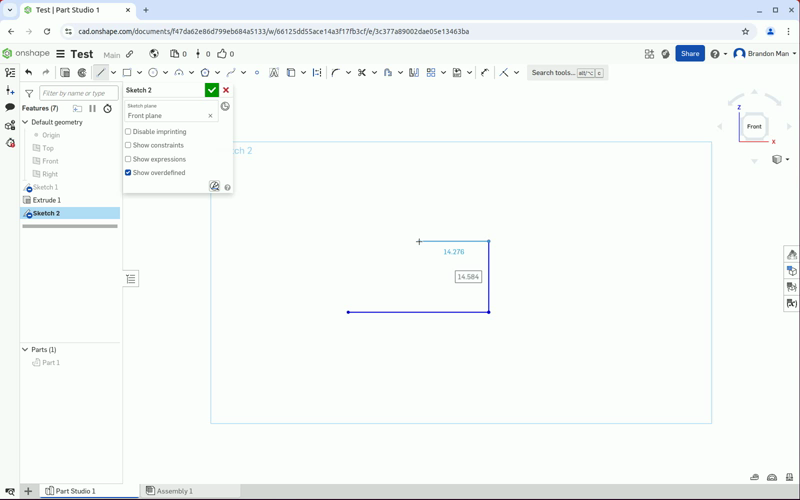
click(419, 241)
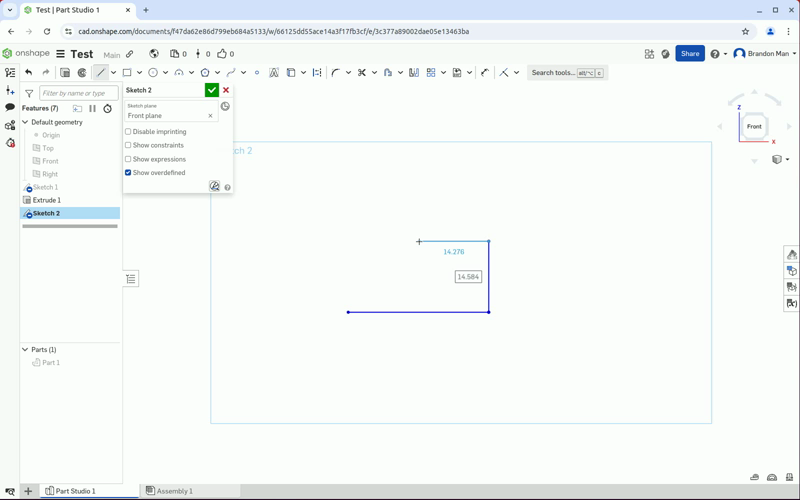
key_up(shift)
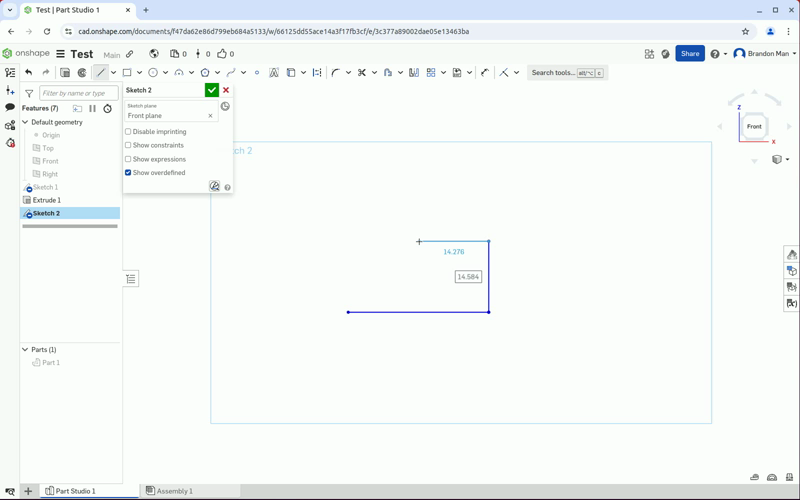
key_down(shift)
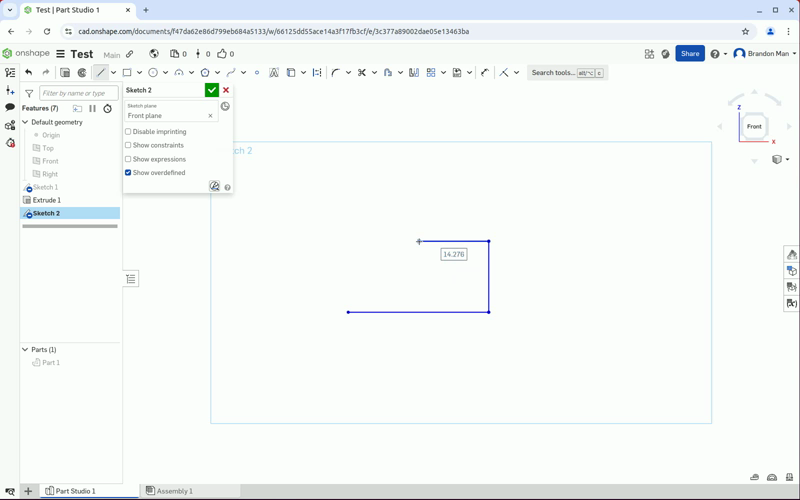
mouse_move(419, 171)
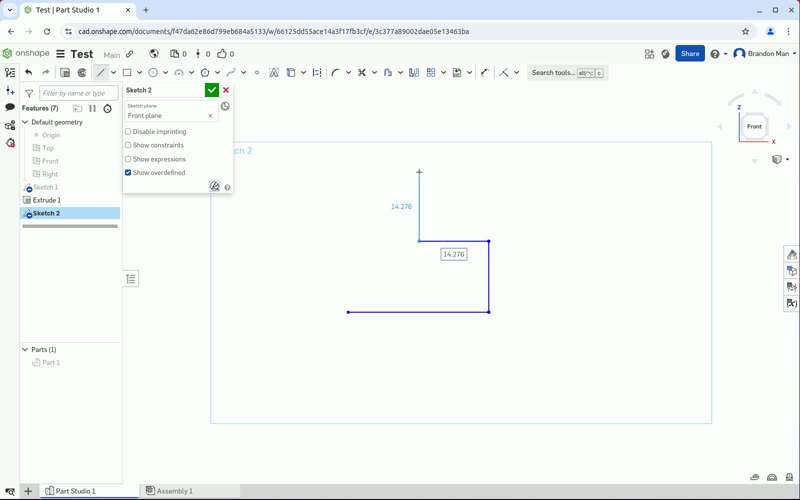
click(419, 171)
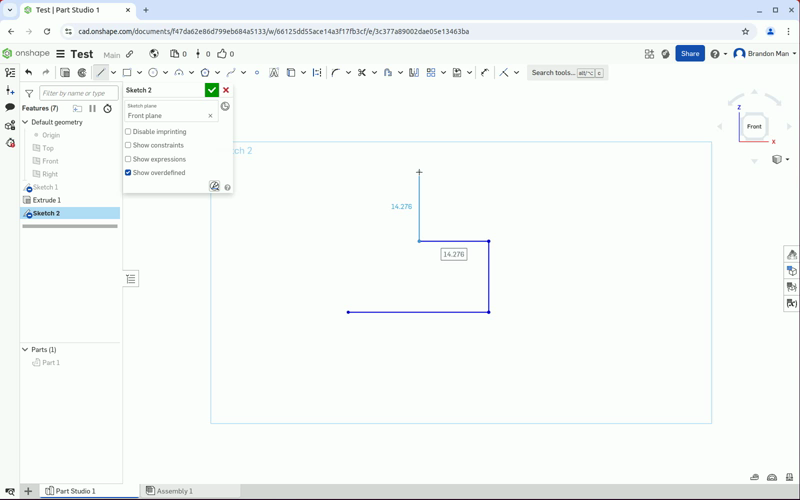
key_up(shift)
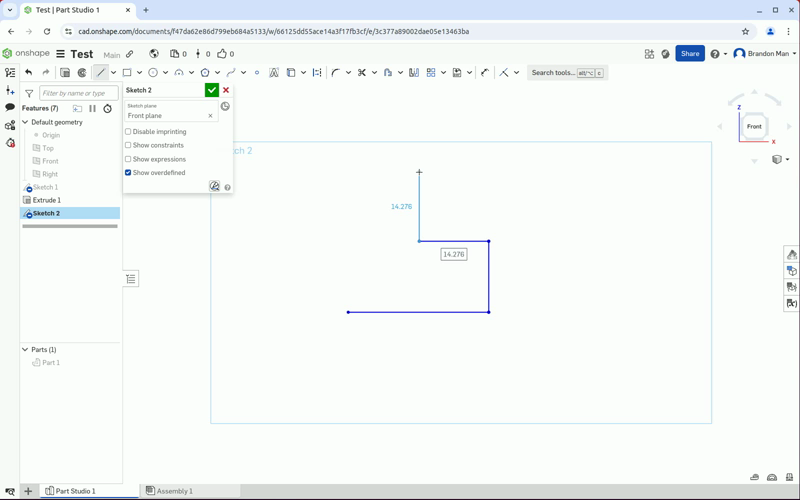
key_down(shift)
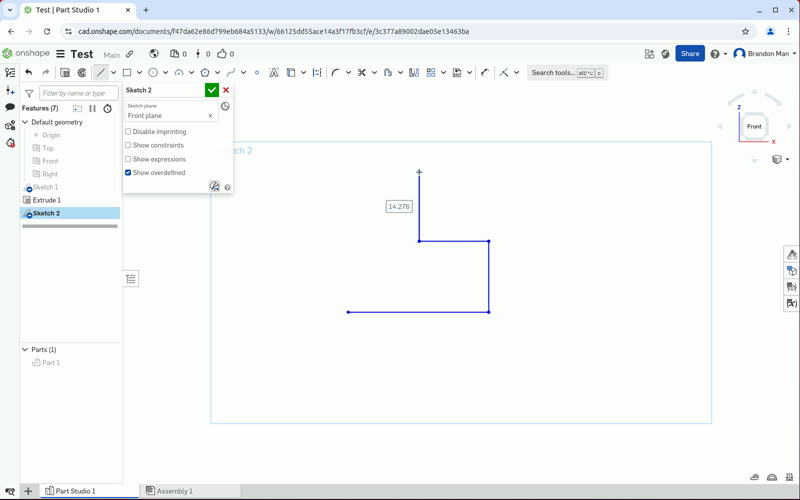
mouse_move(348, 171)
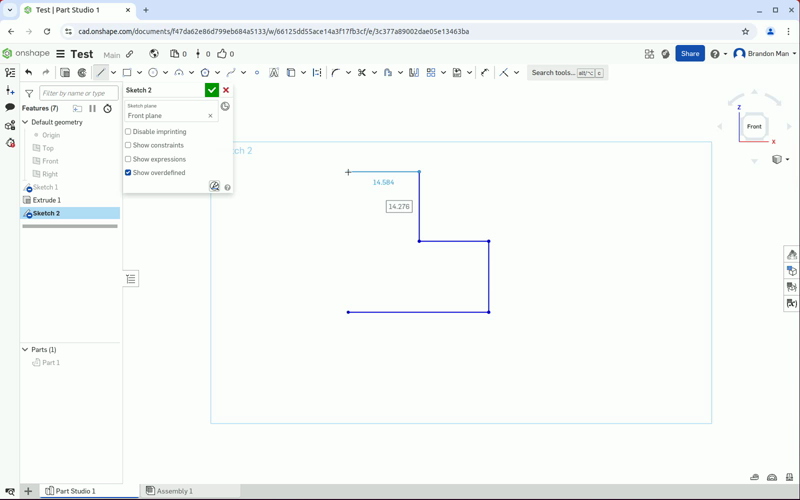
click(348, 171)
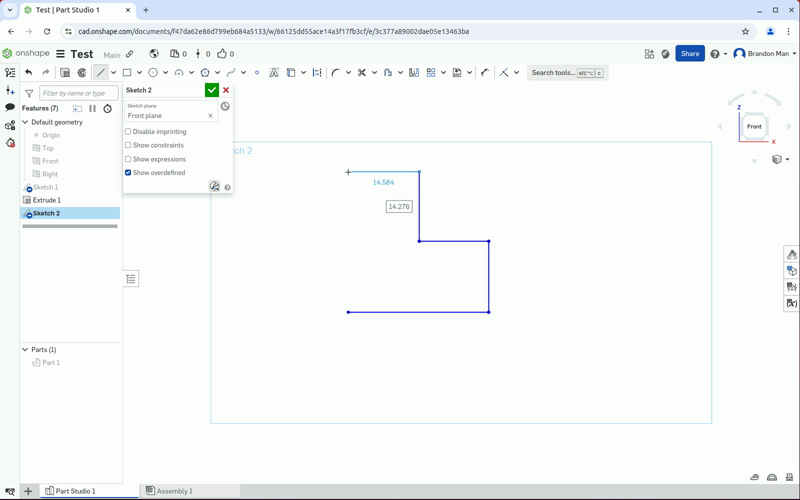
key_up(shift)
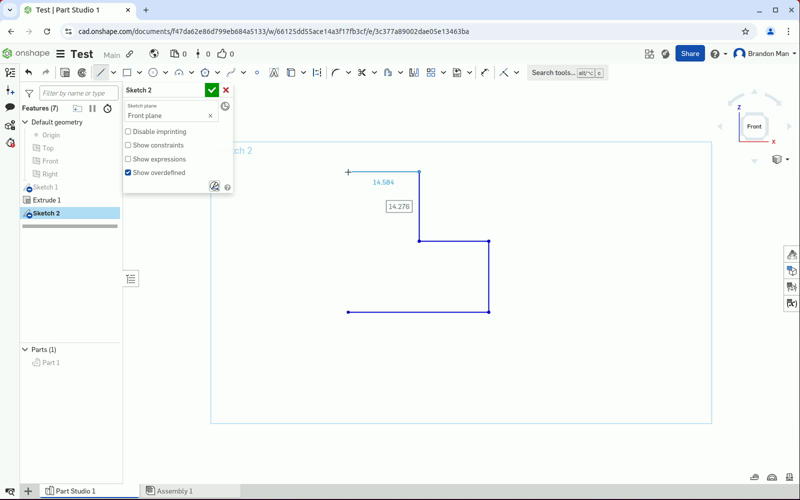
key_down(shift)
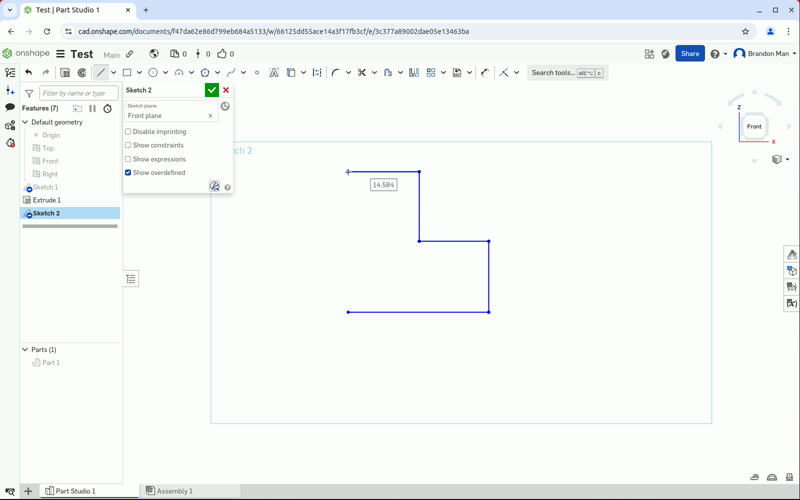
mouse_move(348, 312)
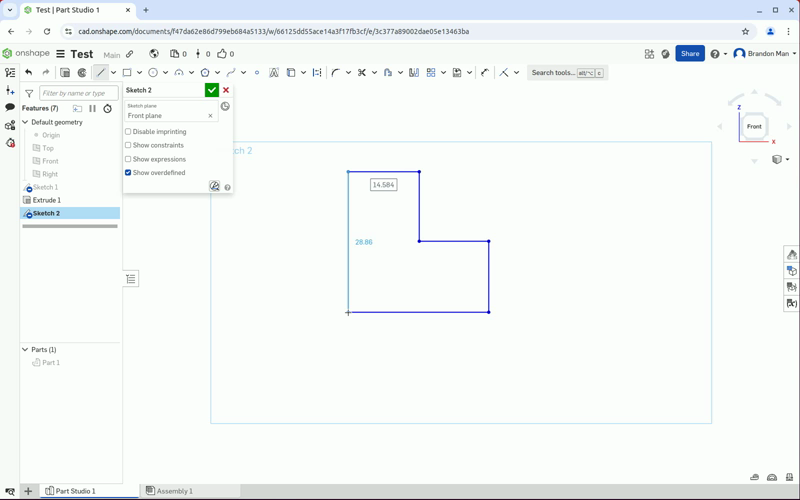
key_up(shift)
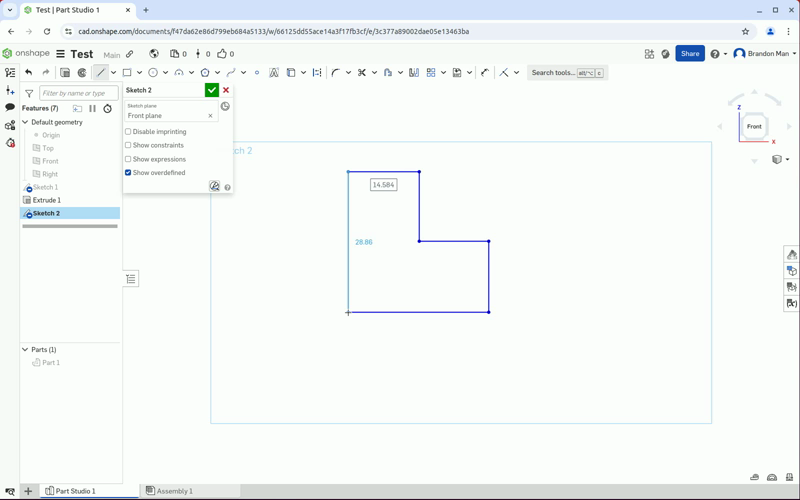
click(348, 312)
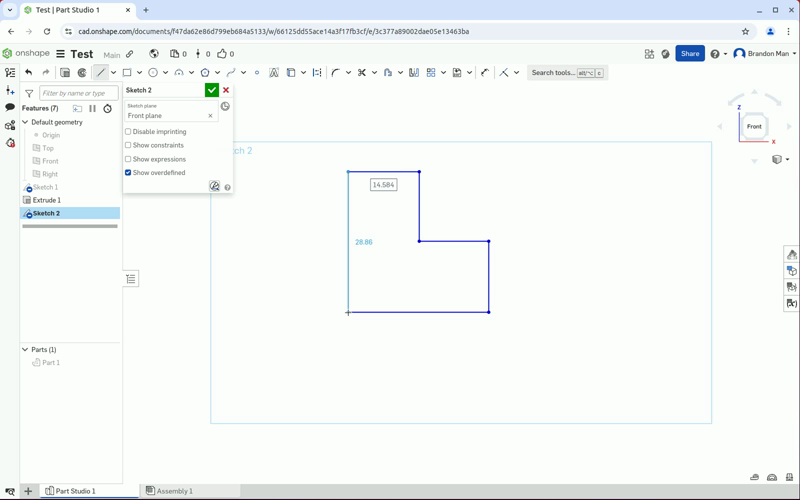
key(esc)
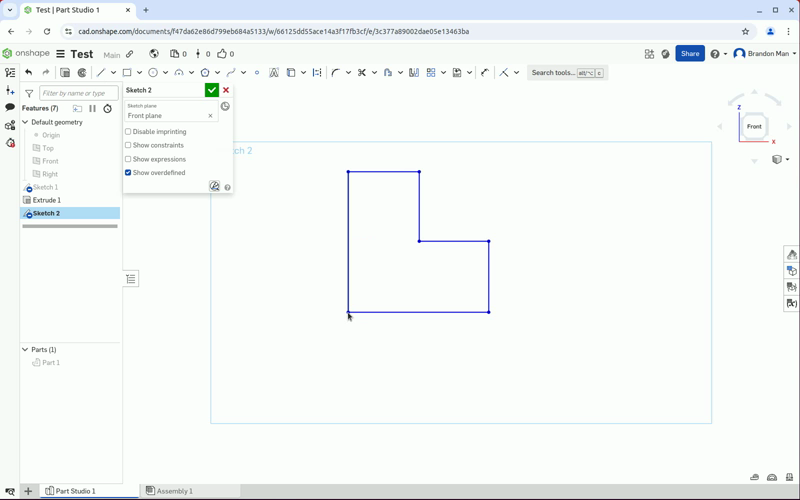
mouse_move(401, 185)
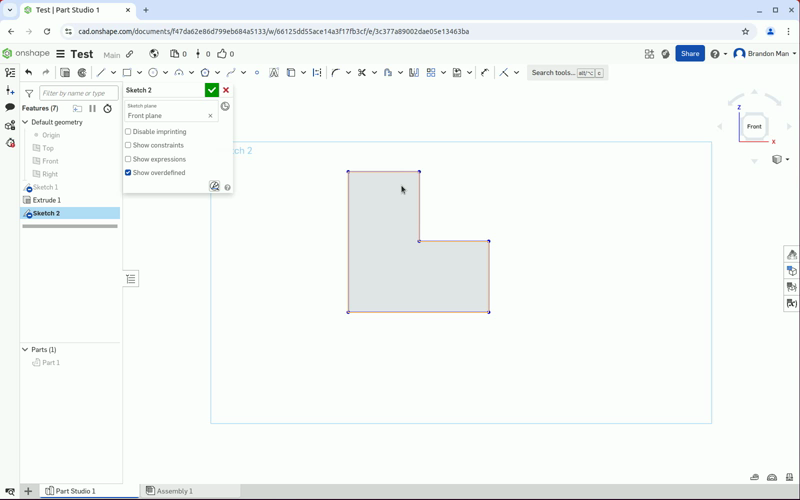
click(401, 185)
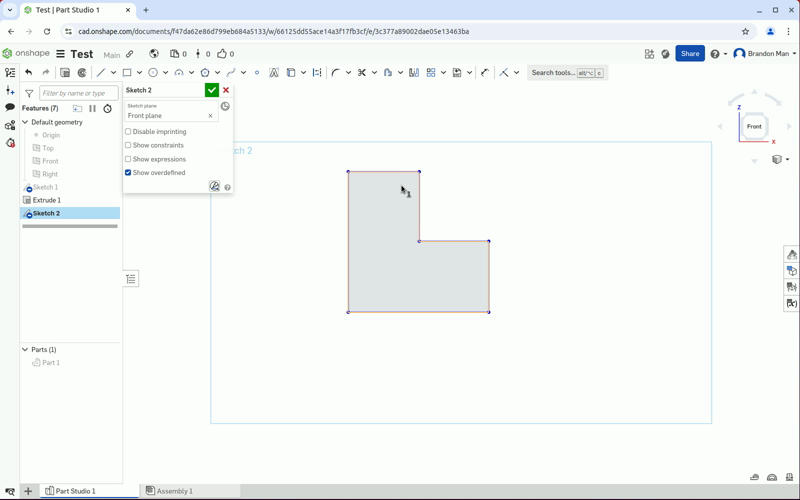
mouse_move(73, 352)
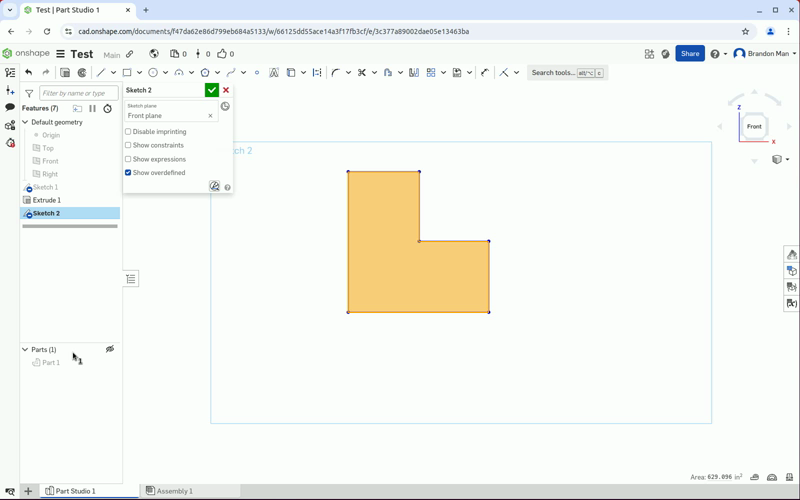
key(shift+y)
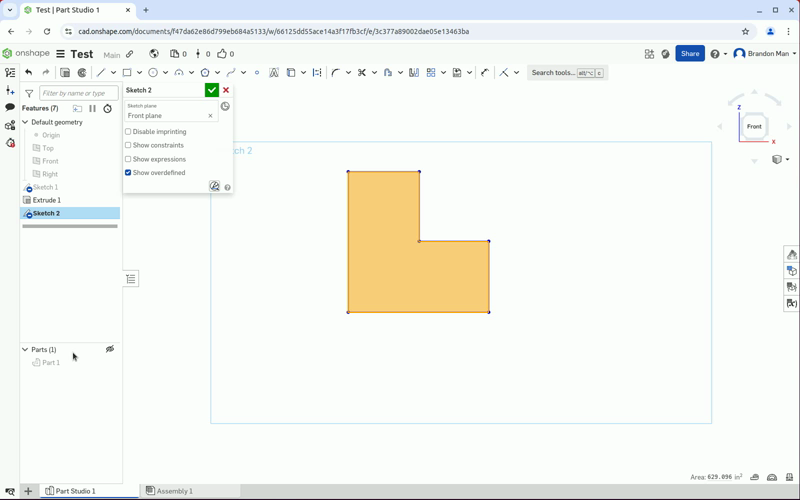
key(shift+e)
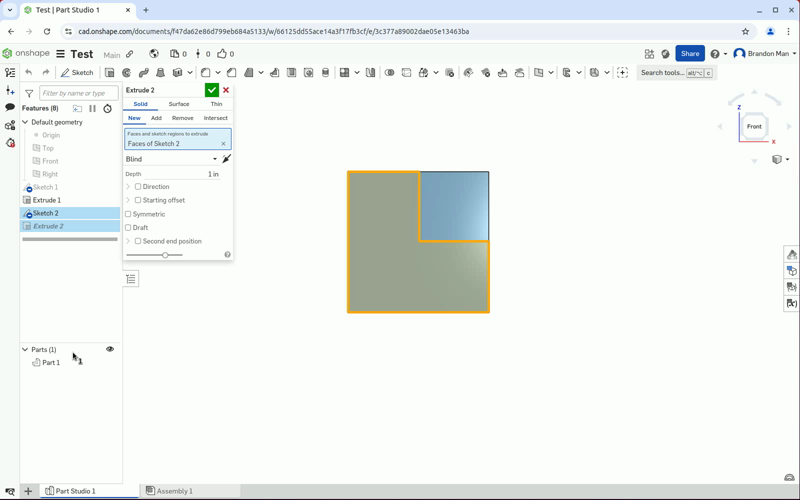
mouse_move(143, 106)
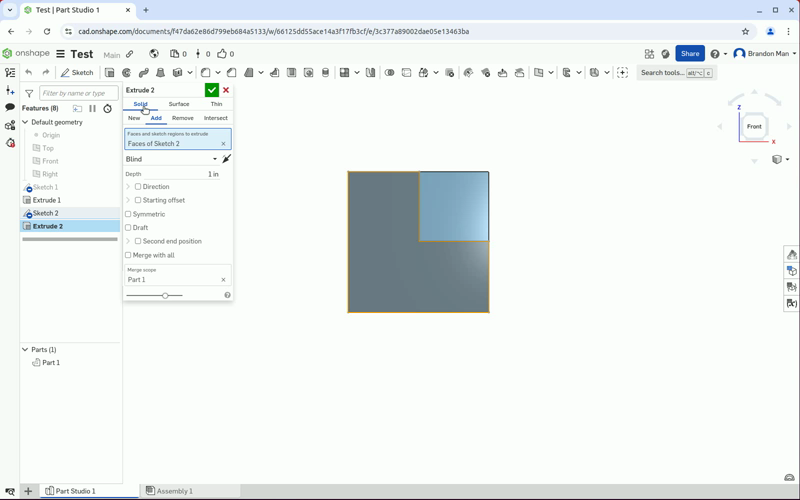
click(143, 106)
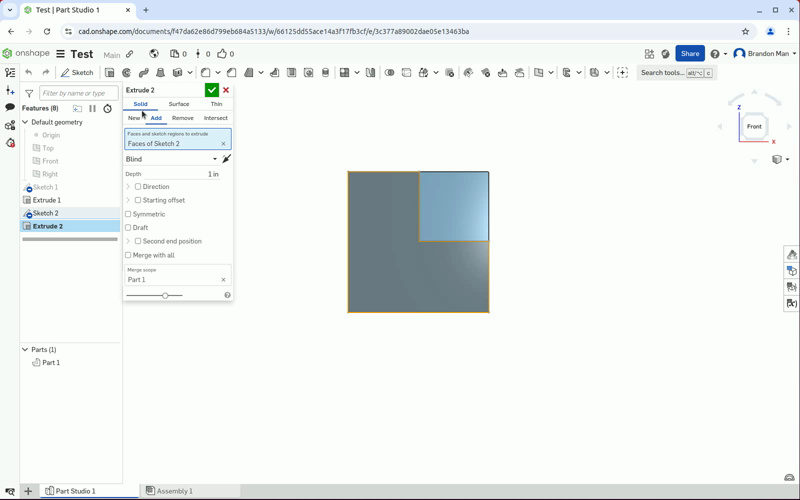
mouse_move(137, 120)
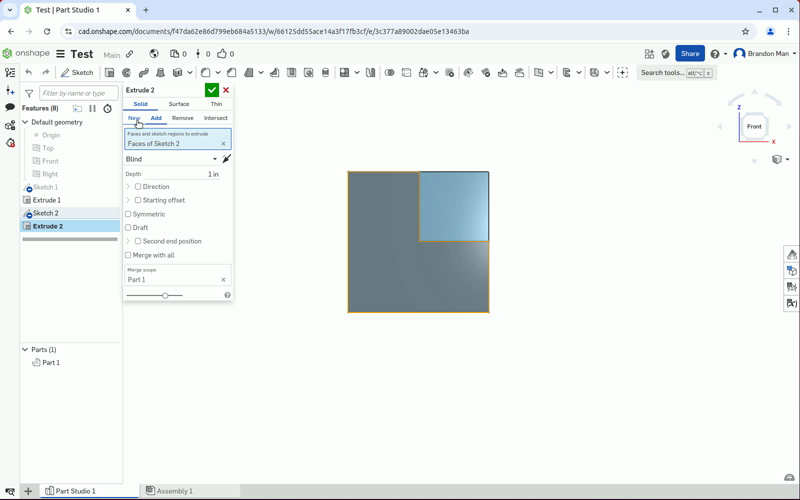
click(137, 120)
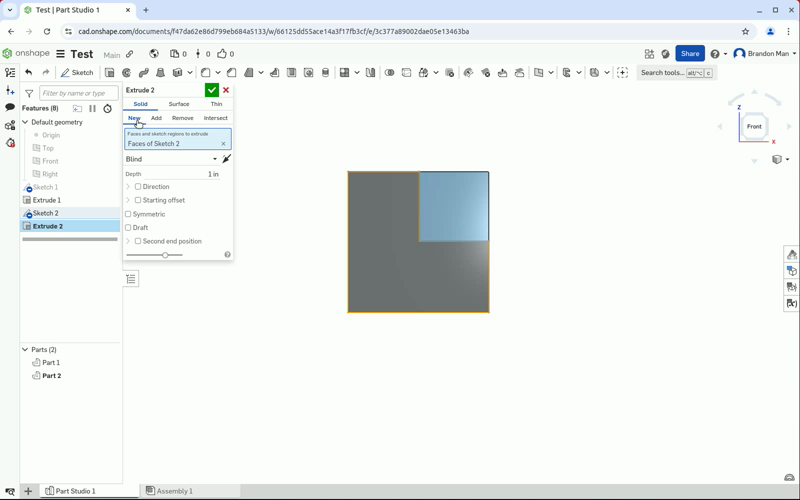
key(tab, 4)
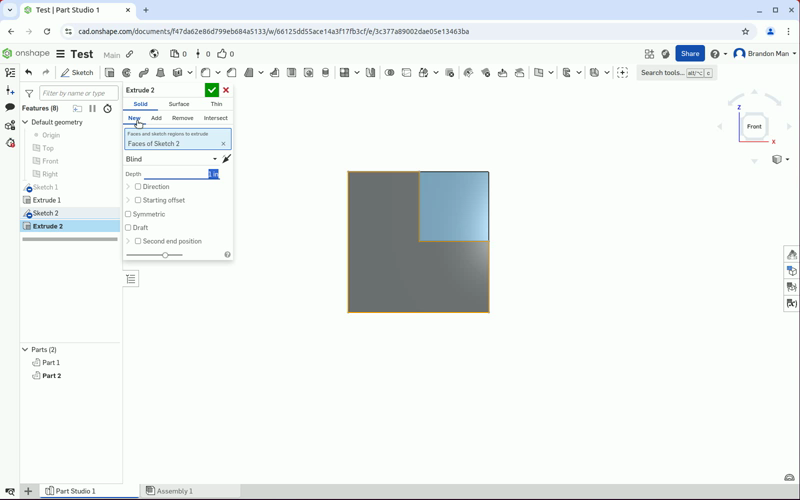
text(14.443)
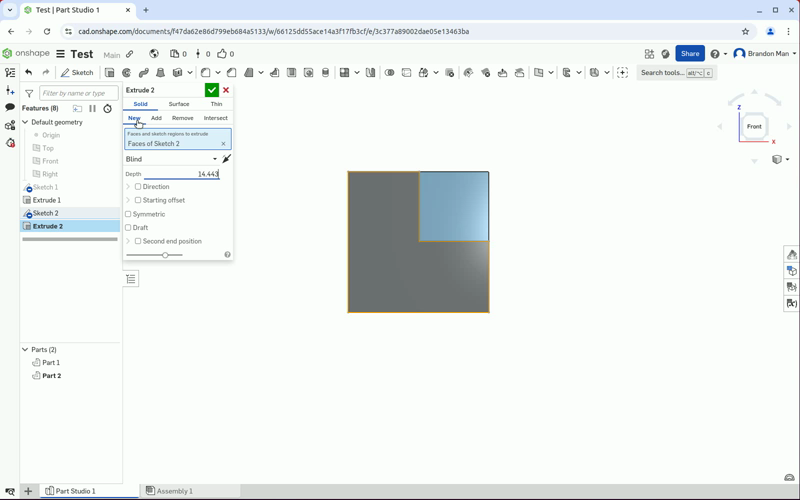
key(enter)
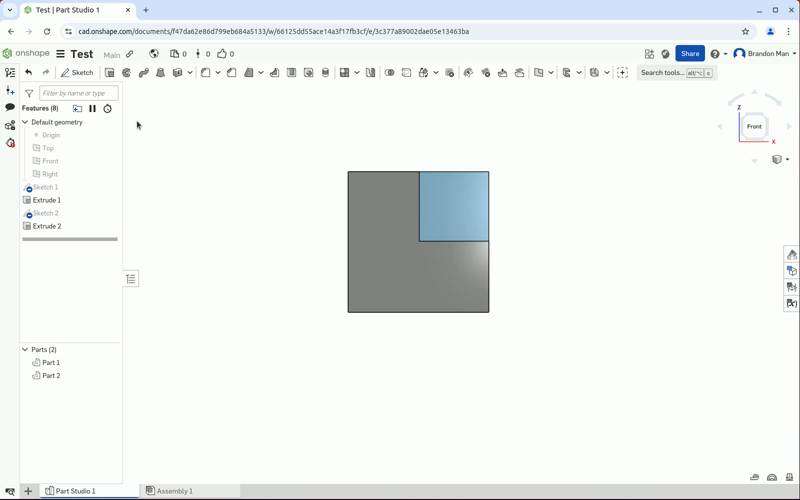
key(shift+h)
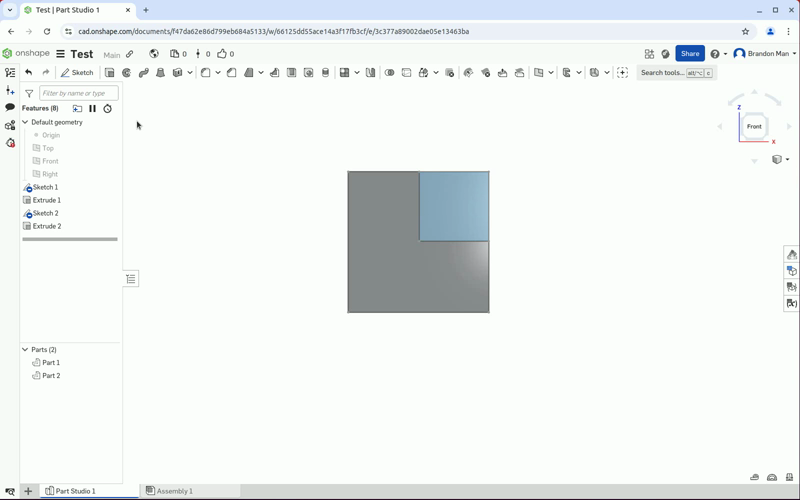
key(shift+h)
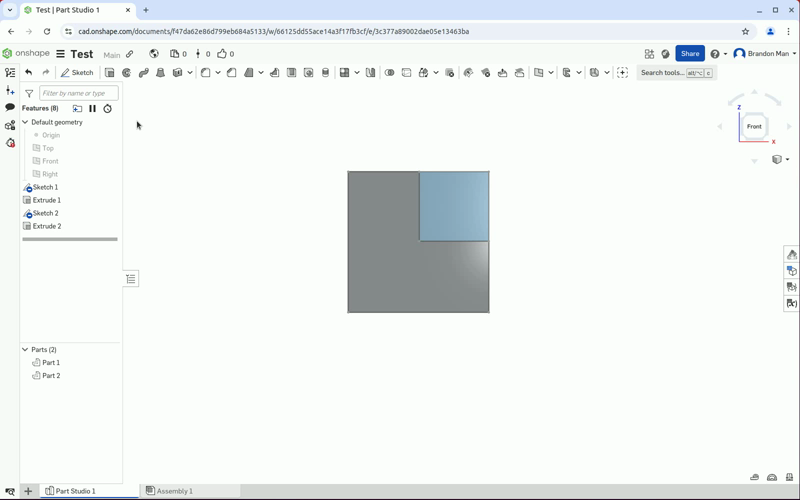
key(shift+7)
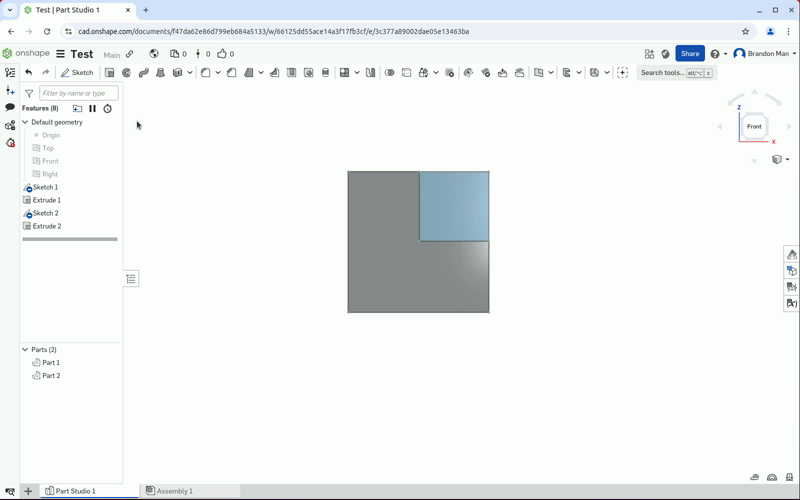
key(left, 2)
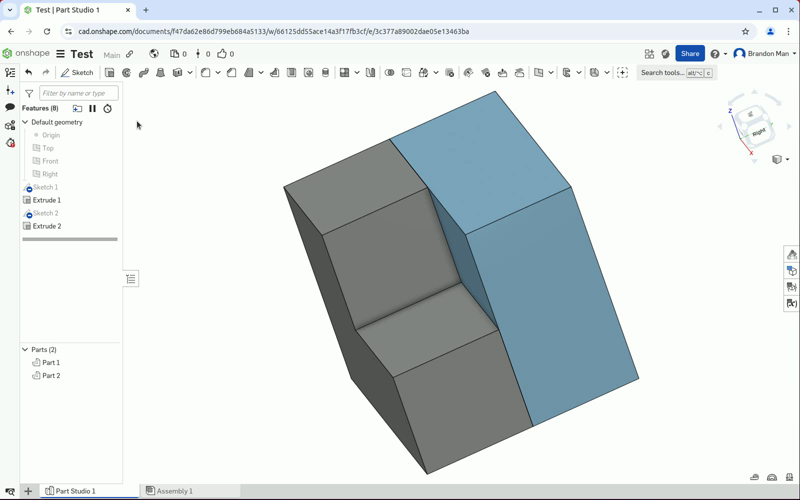
key(down, 2)
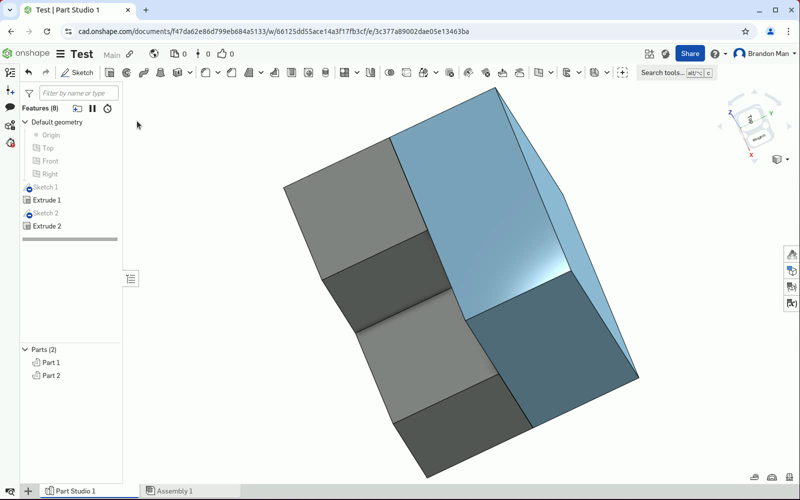
key(up, 2)
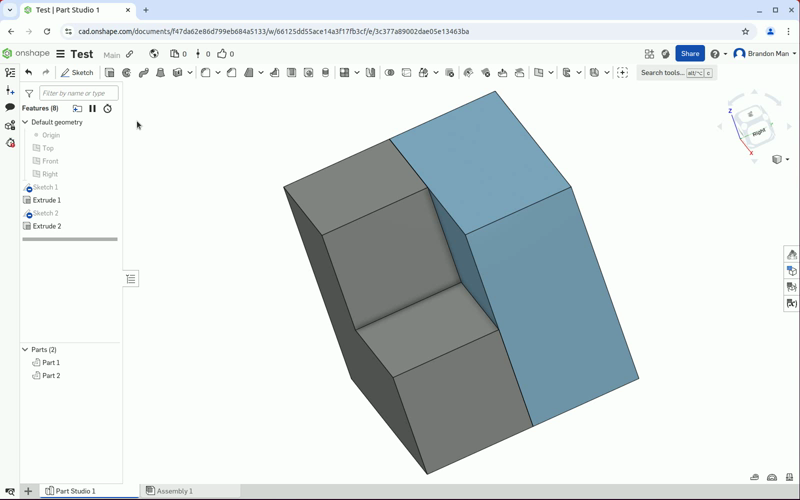
key(right, 2)
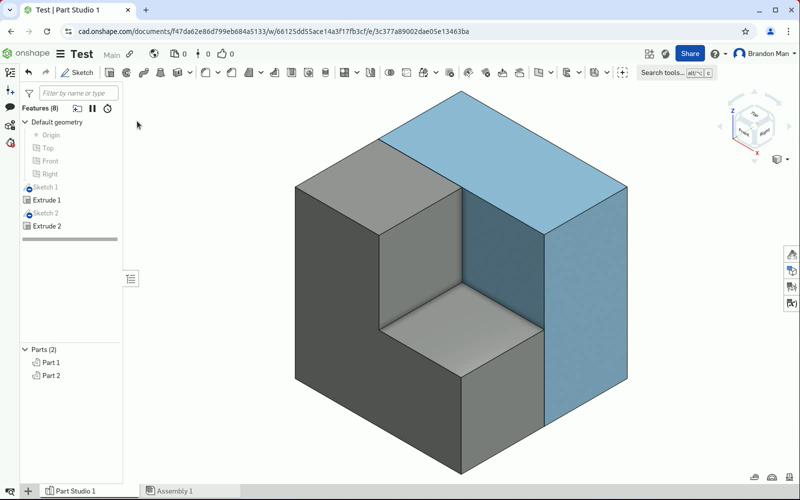
mouse_move(73, 189)
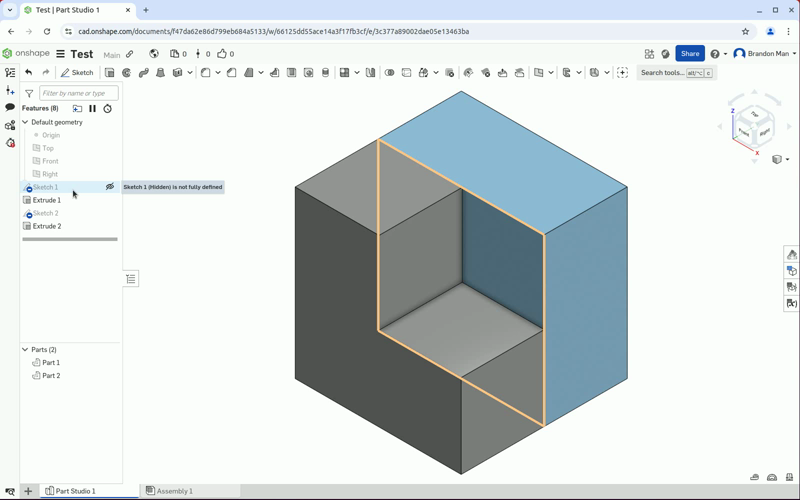
click(73, 189)